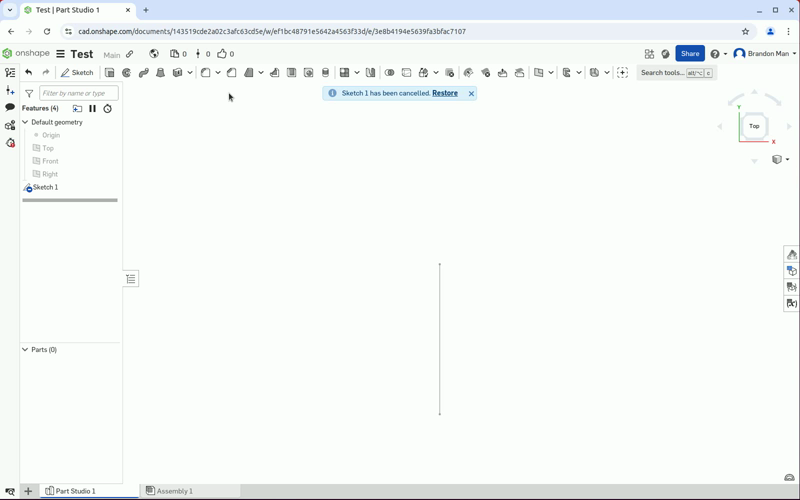
key(shift+h)
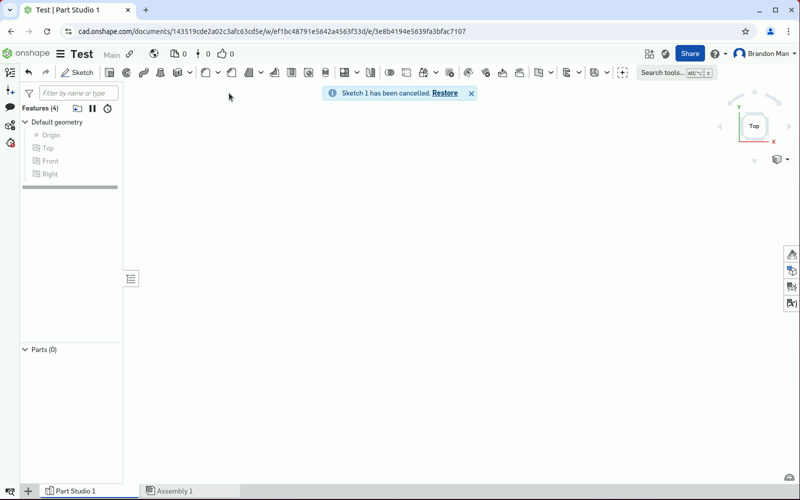
mouse_move(73, 352)
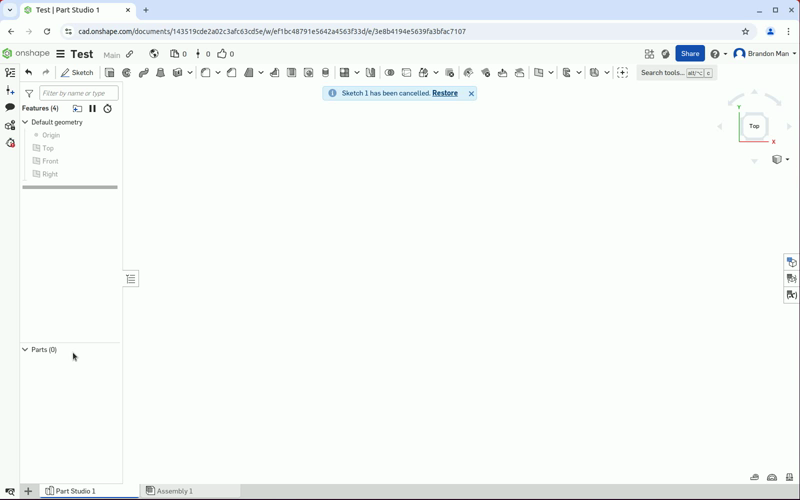
key(y)
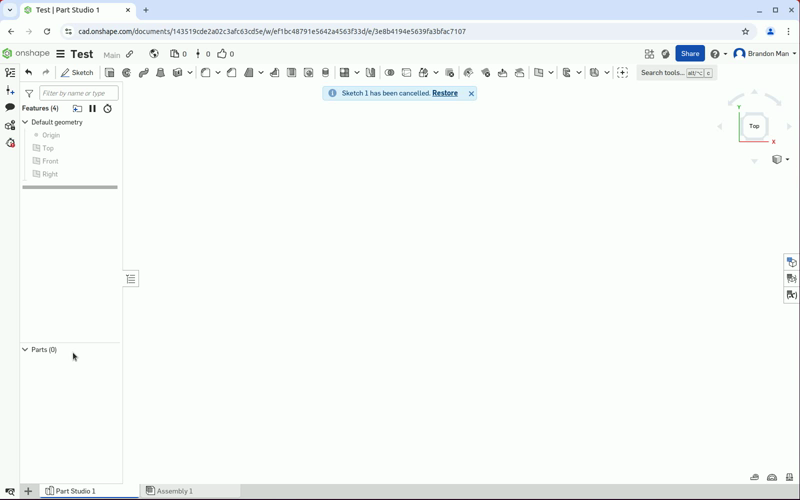
key(shift+p)
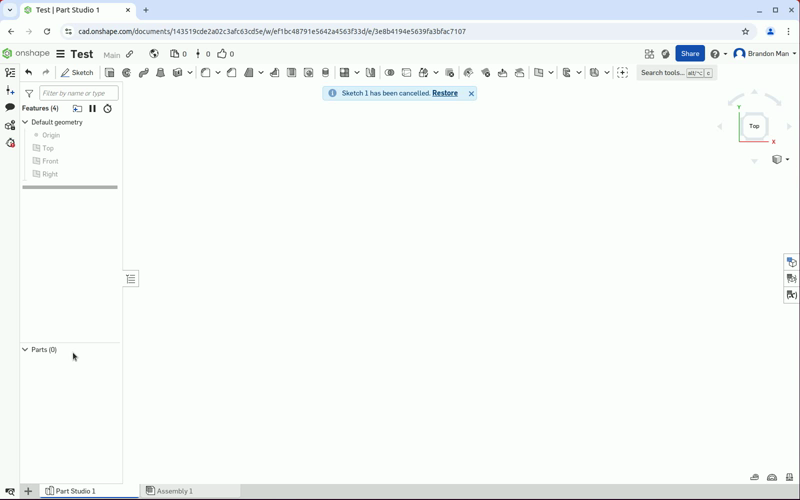
key(space)
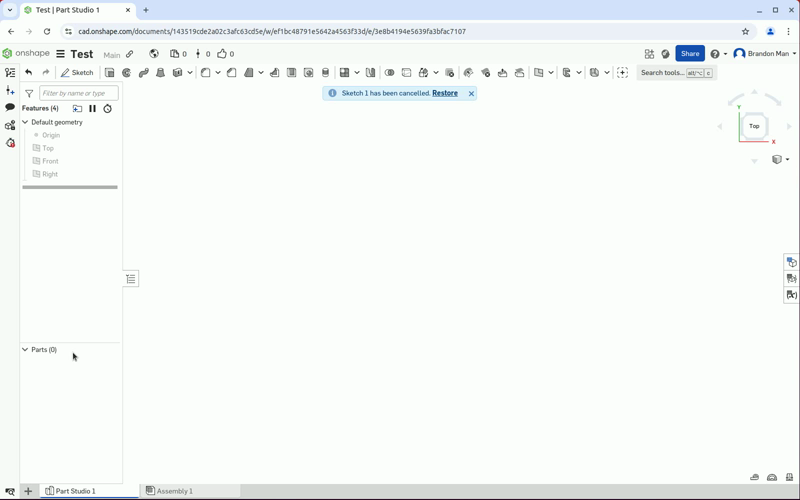
key_down(shift)
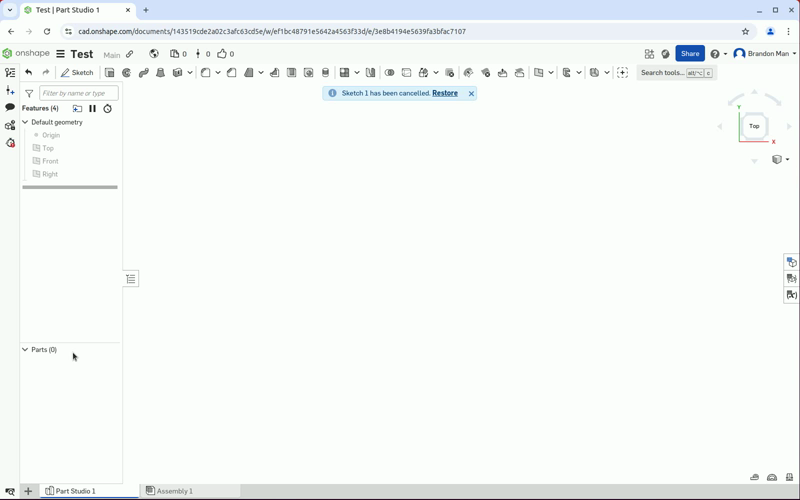
key(up)
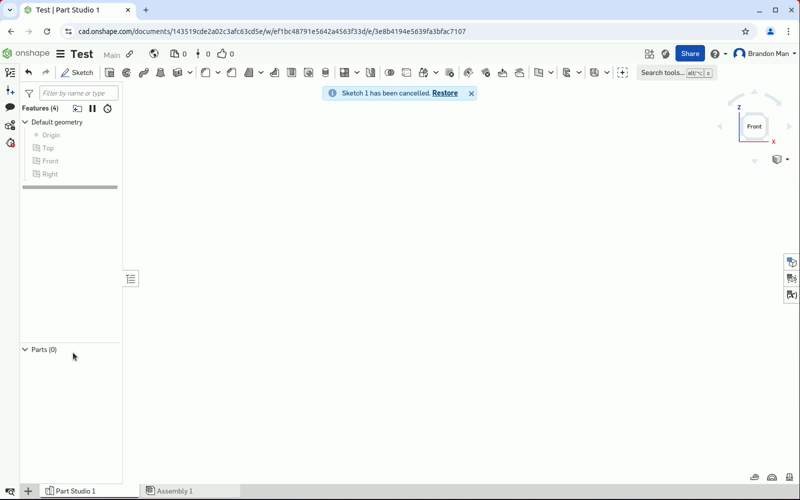
key_up(shift)
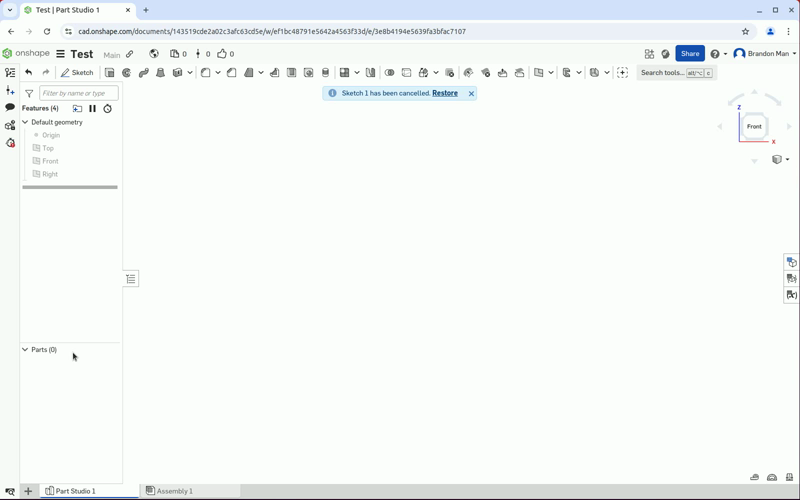
mouse_move(73, 352)
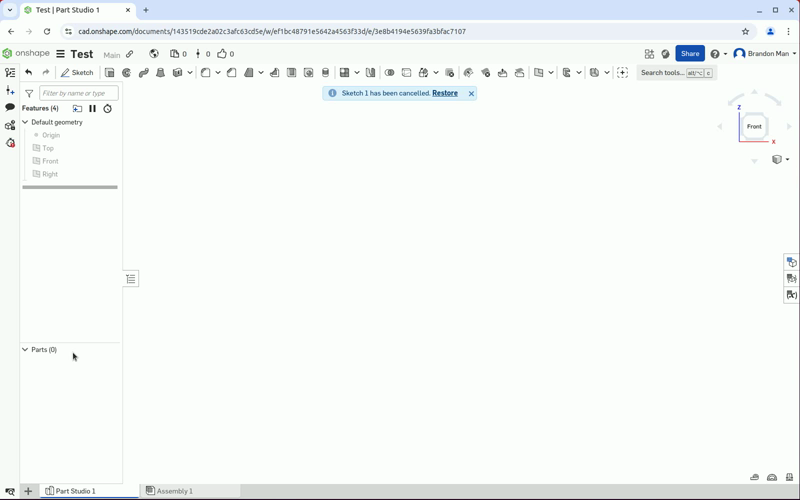
key(shift+y)
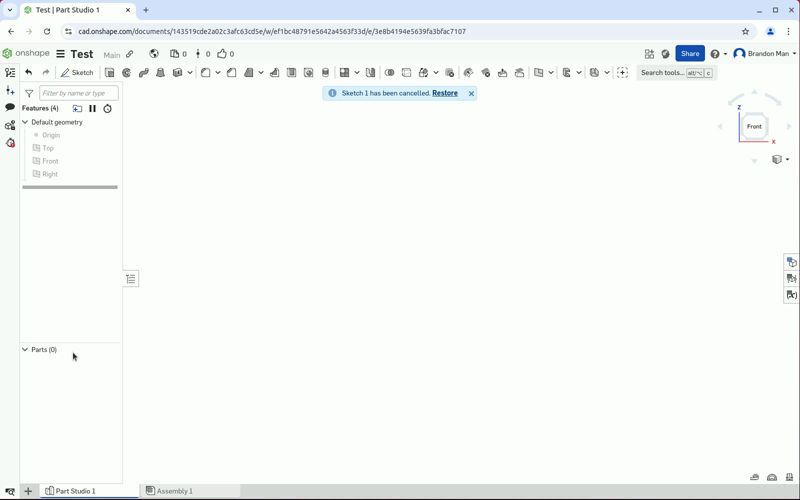
key(shift+s)
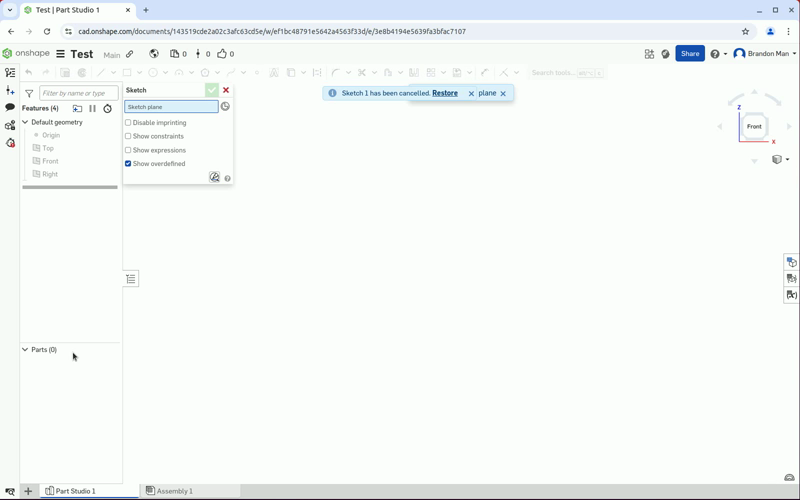
mouse_move(73, 163)
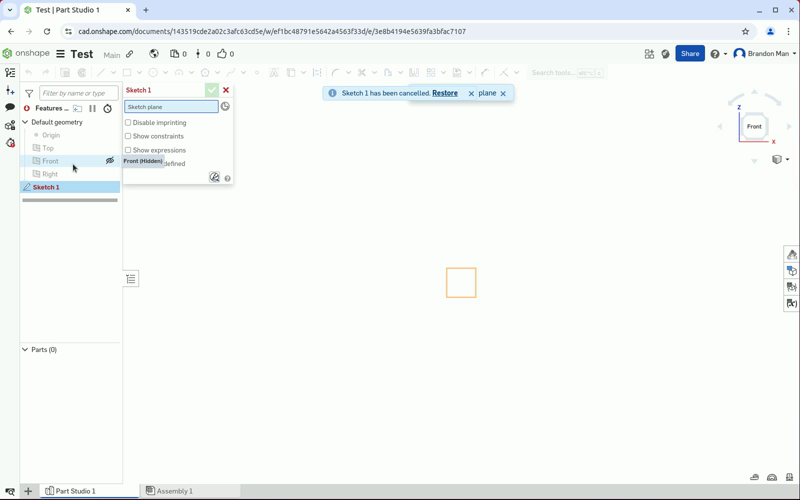
click(73, 163)
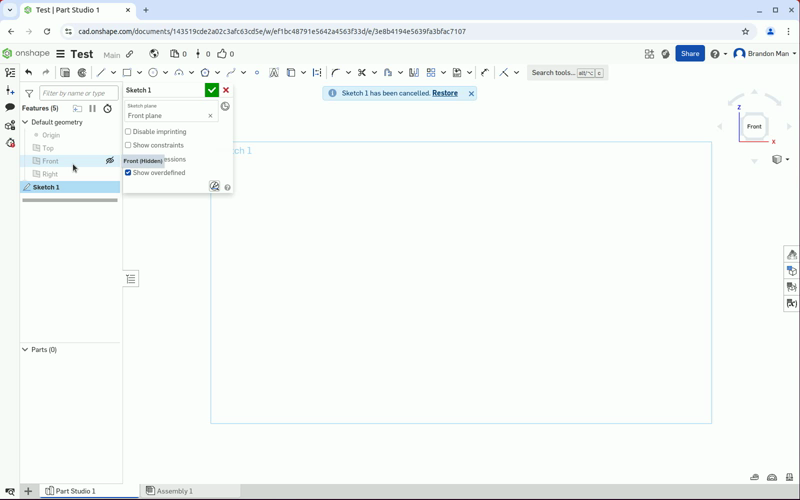
mouse_move(73, 352)
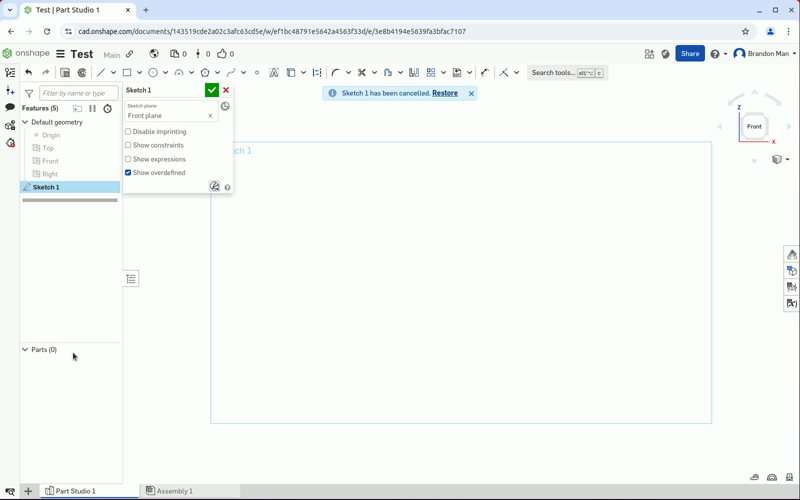
key(y)
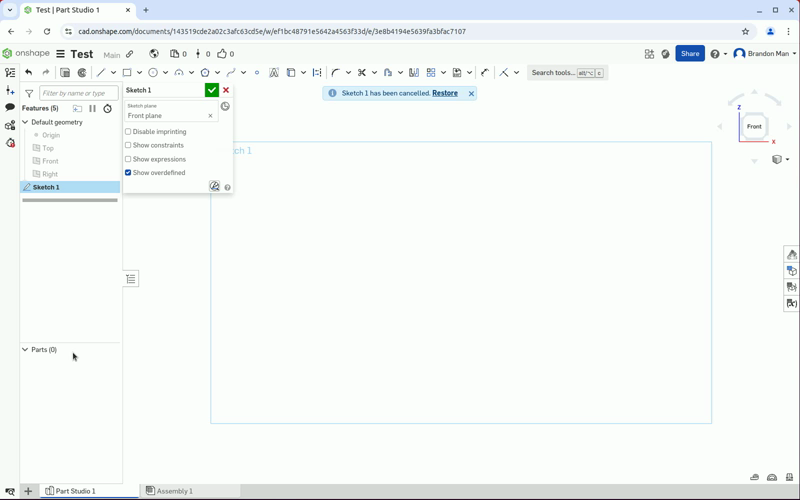
key(l)
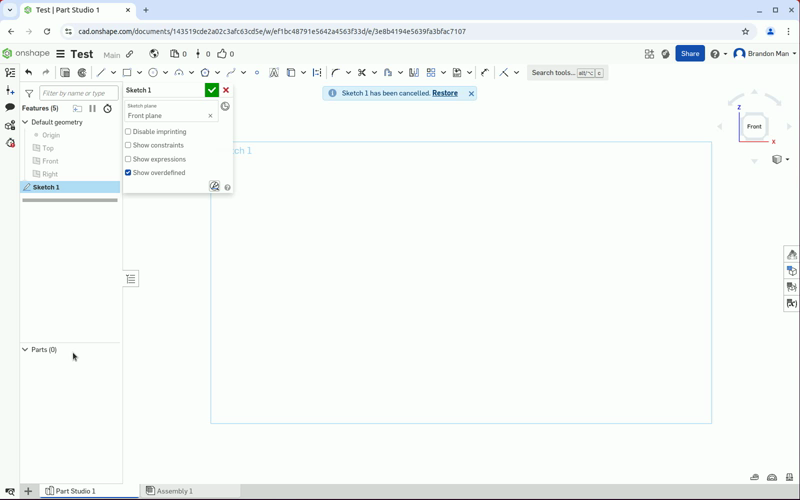
key_down(shift)
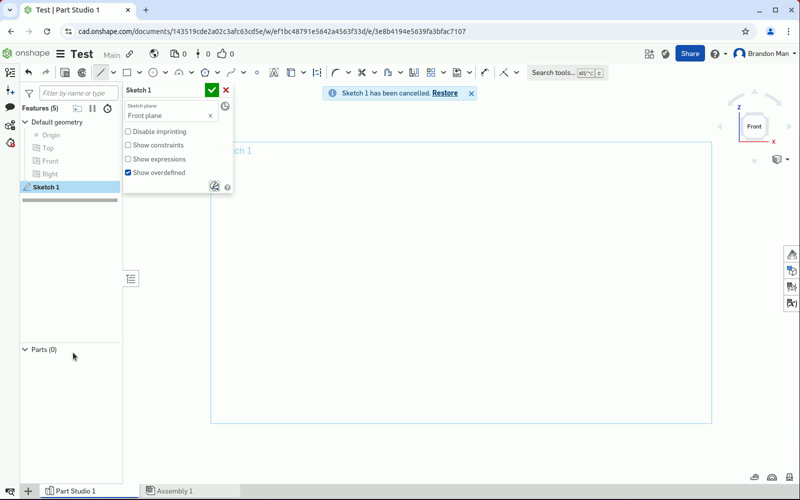
mouse_move(348, 275)
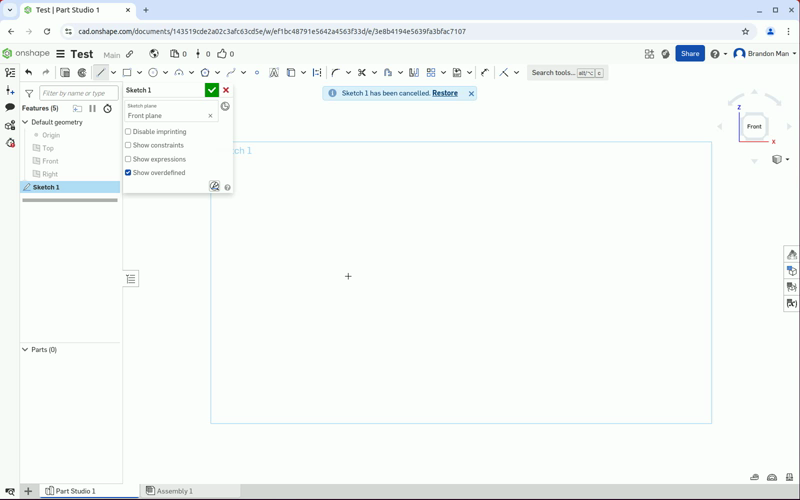
click(348, 275)
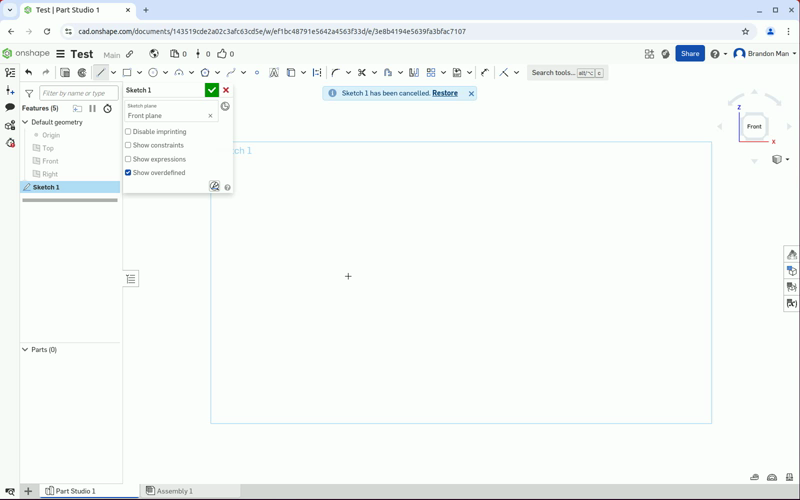
key_up(shift)
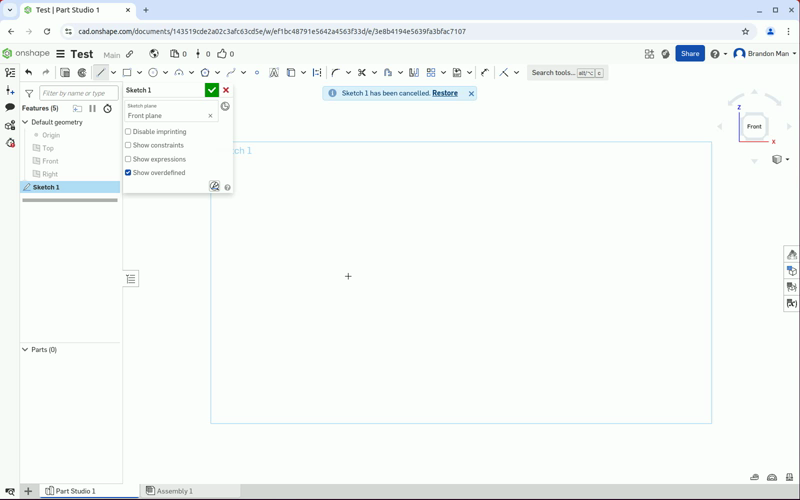
key_down(shift)
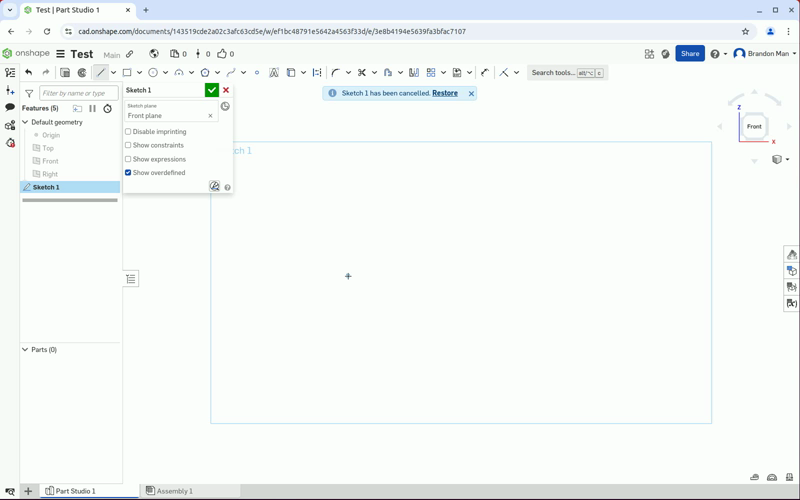
mouse_move(458, 276)
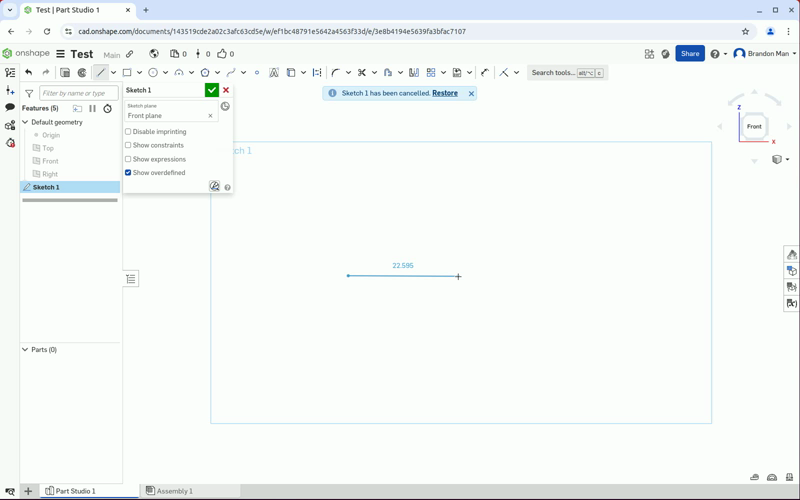
click(458, 276)
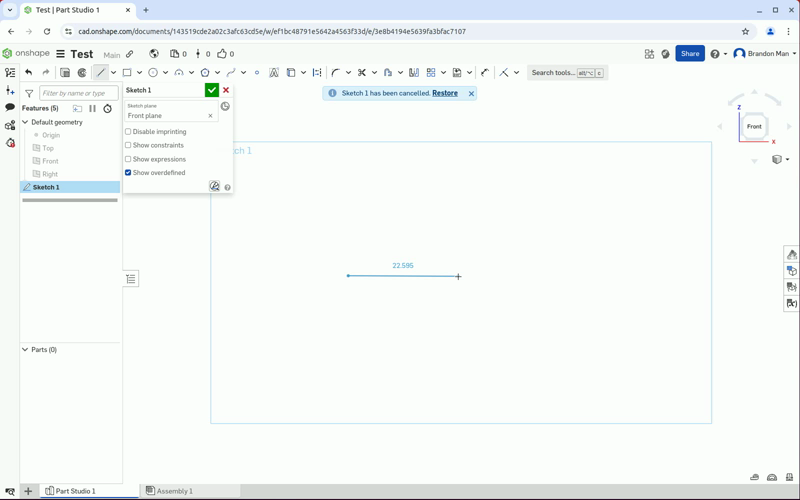
key_up(shift)
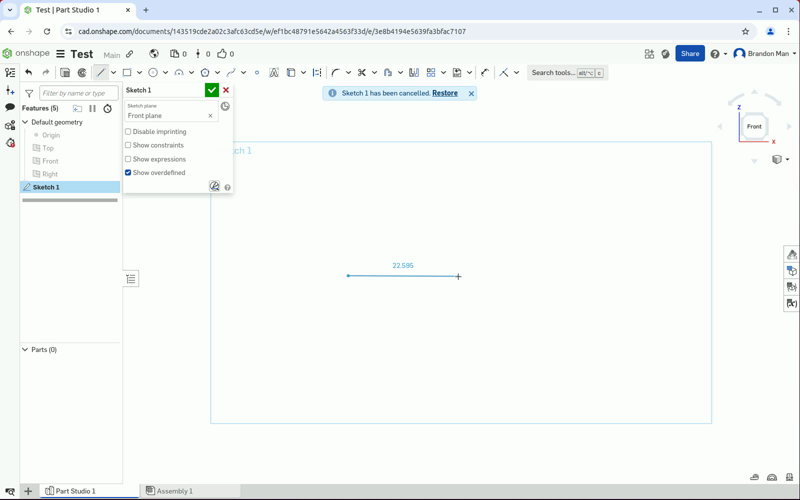
key_down(shift)
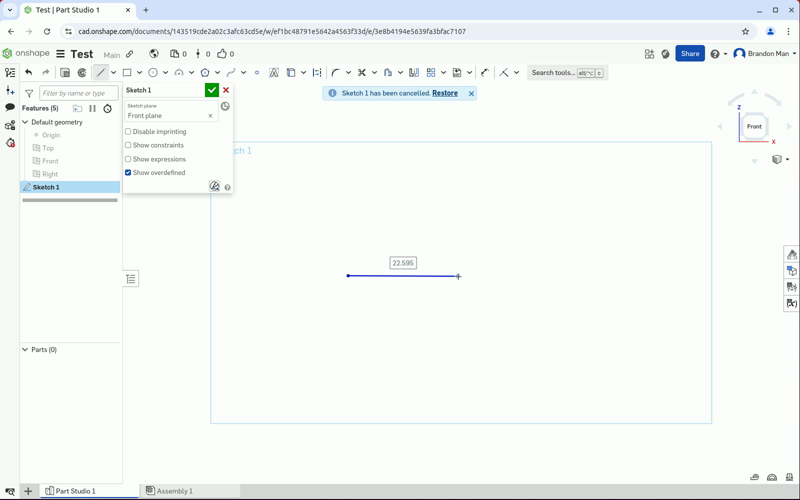
mouse_move(458, 184)
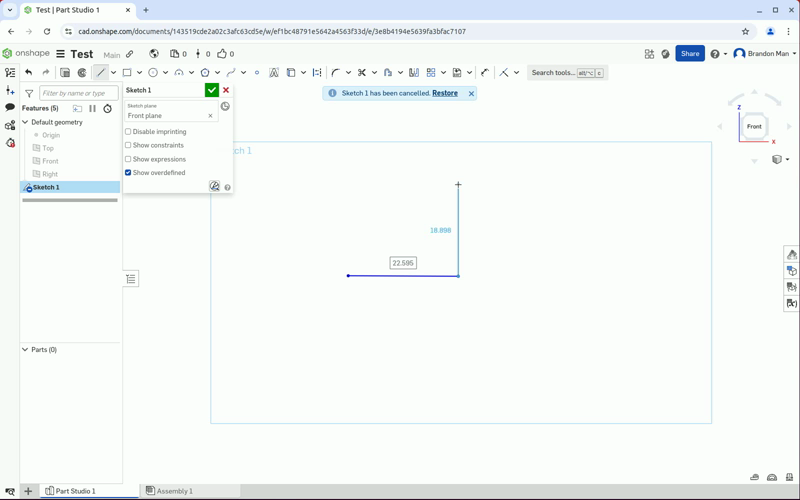
click(458, 184)
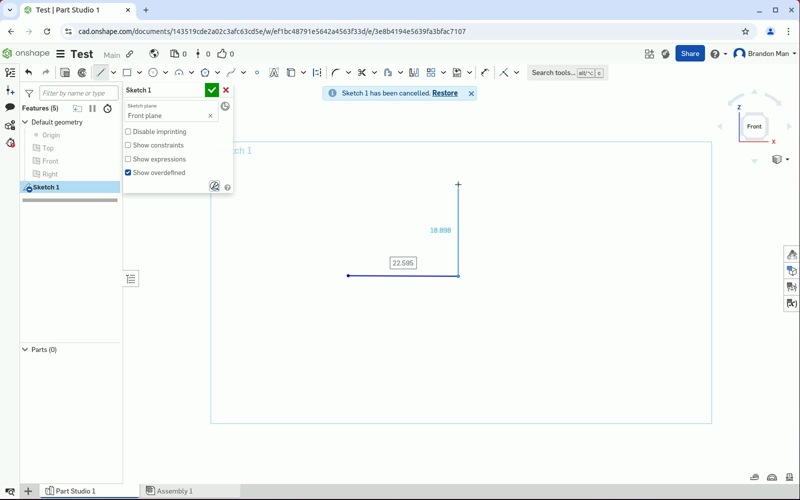
key_up(shift)
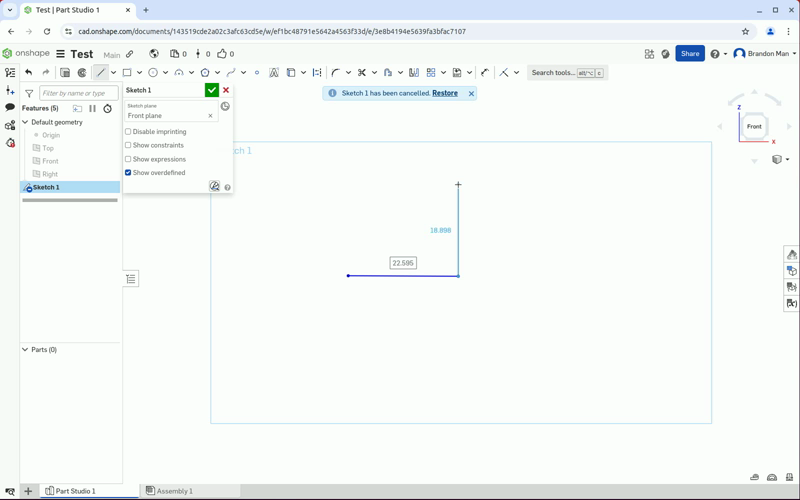
key_down(shift)
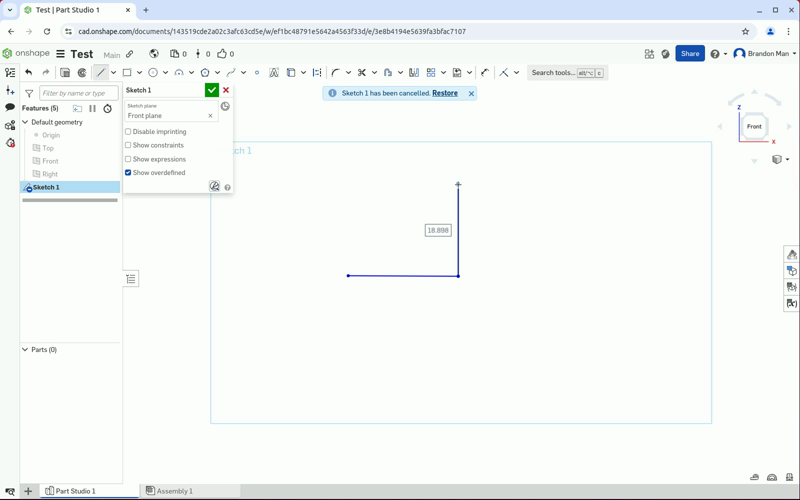
mouse_move(348, 184)
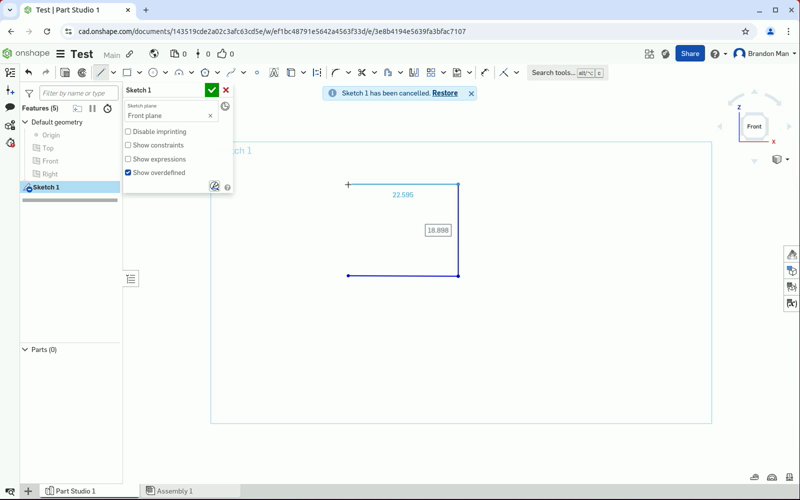
click(348, 184)
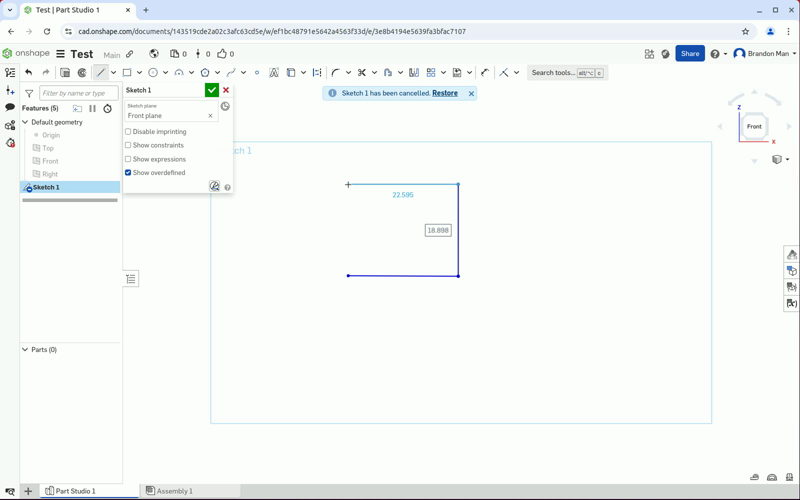
key_up(shift)
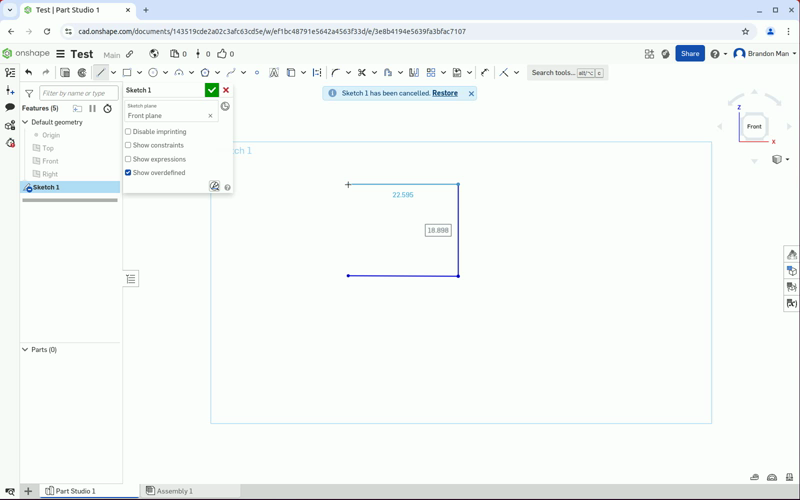
key_down(shift)
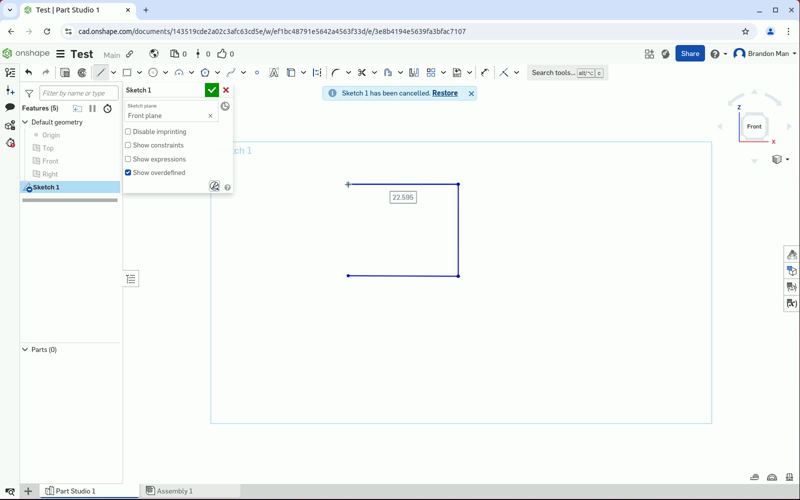
mouse_move(348, 275)
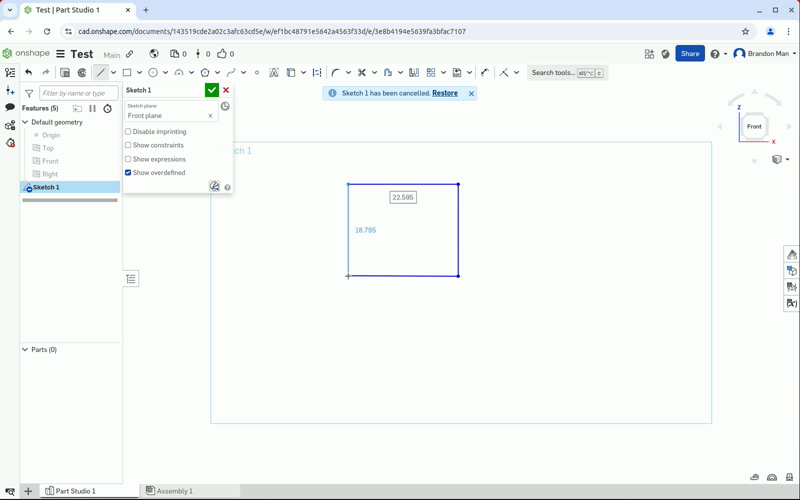
key_up(shift)
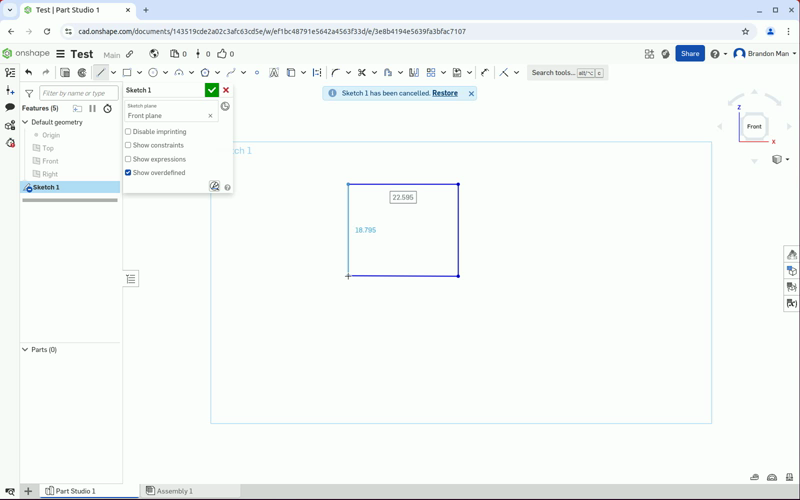
click(348, 275)
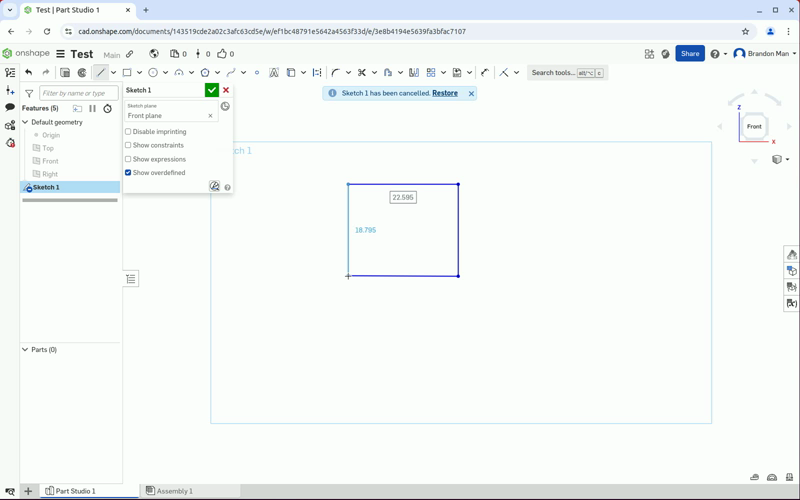
key(esc)
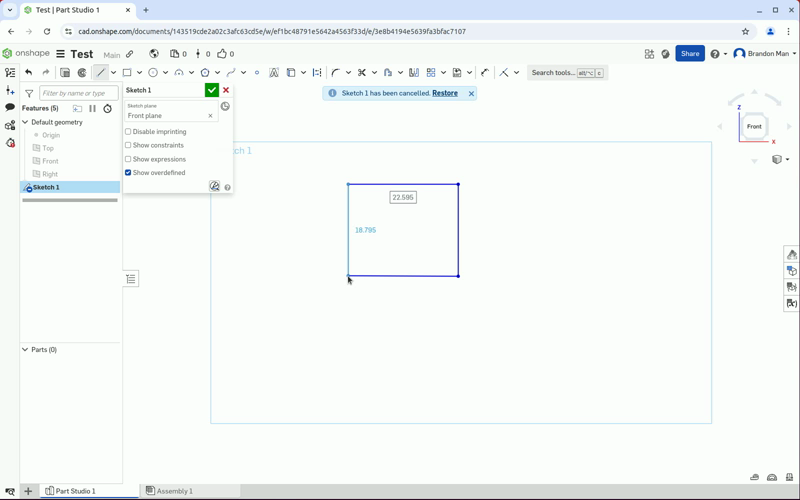
mouse_move(372, 221)
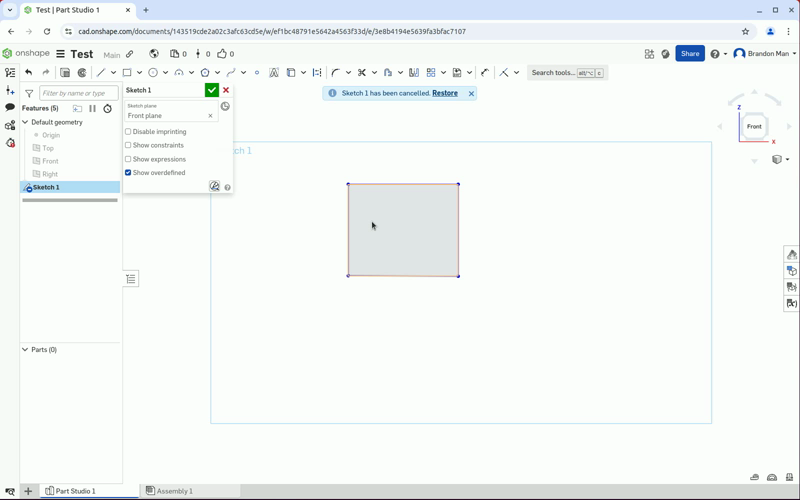
click(372, 221)
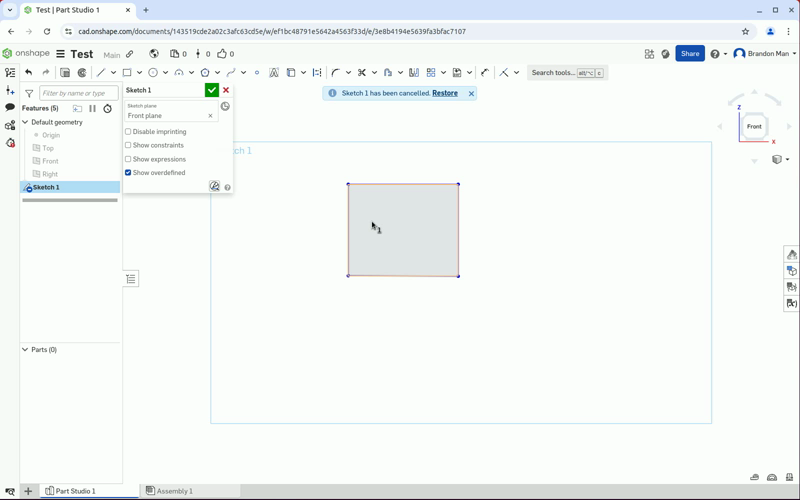
mouse_move(73, 352)
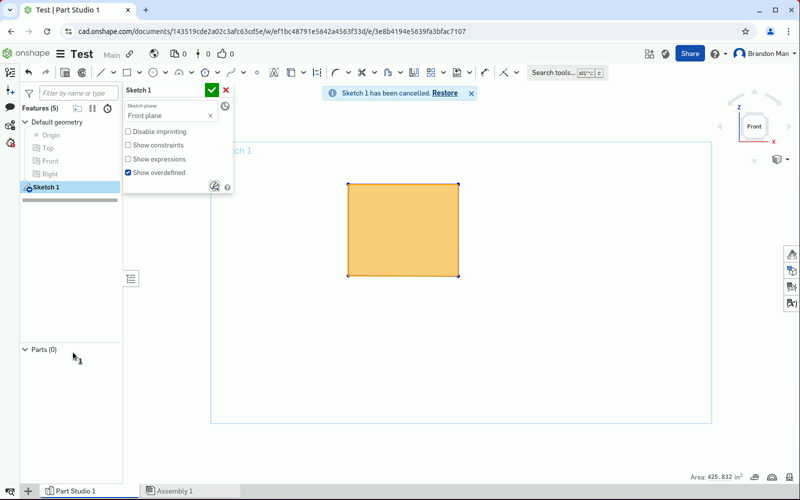
key(shift+y)
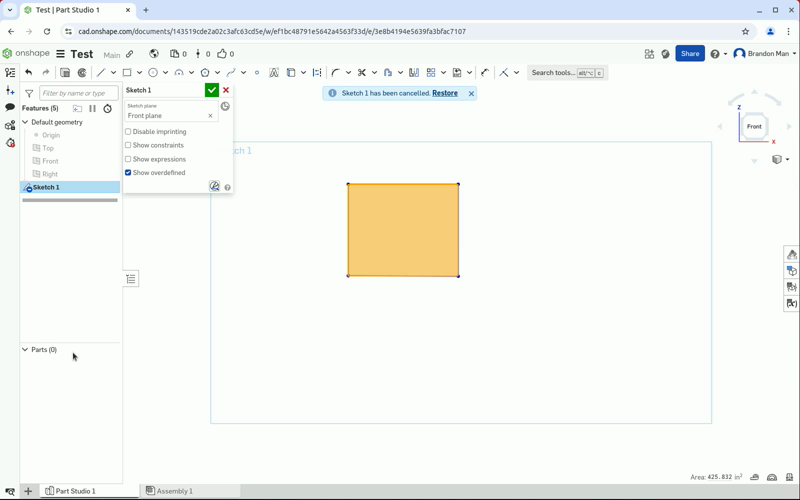
key(shift+e)
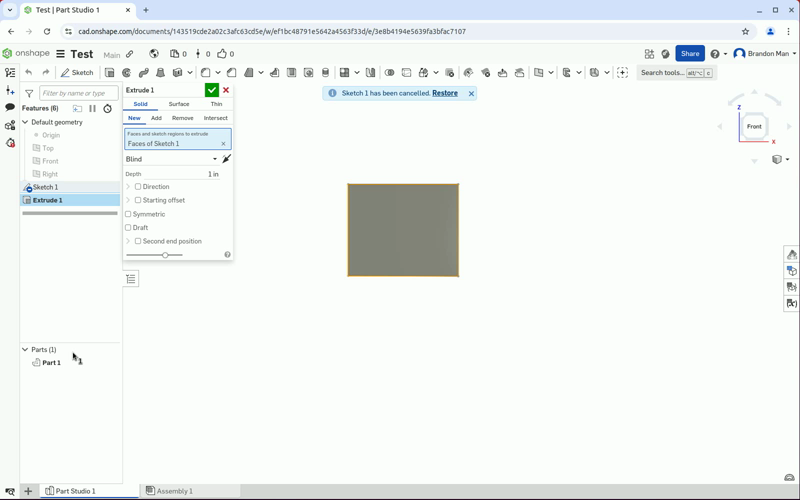
mouse_move(143, 106)
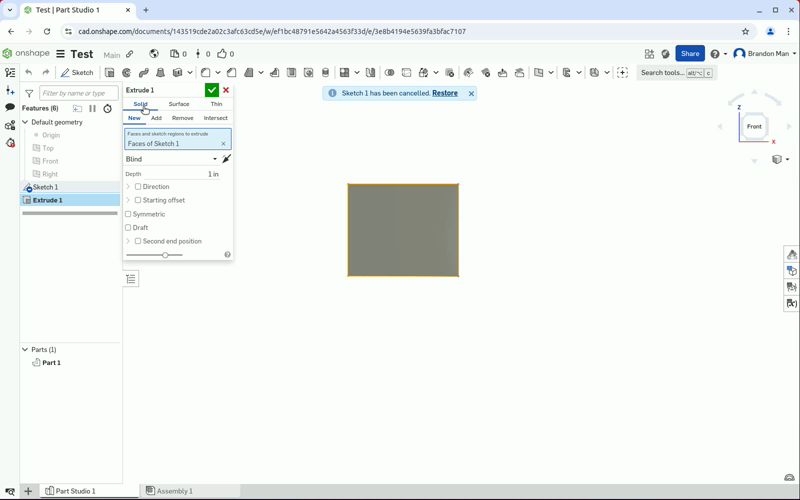
click(143, 106)
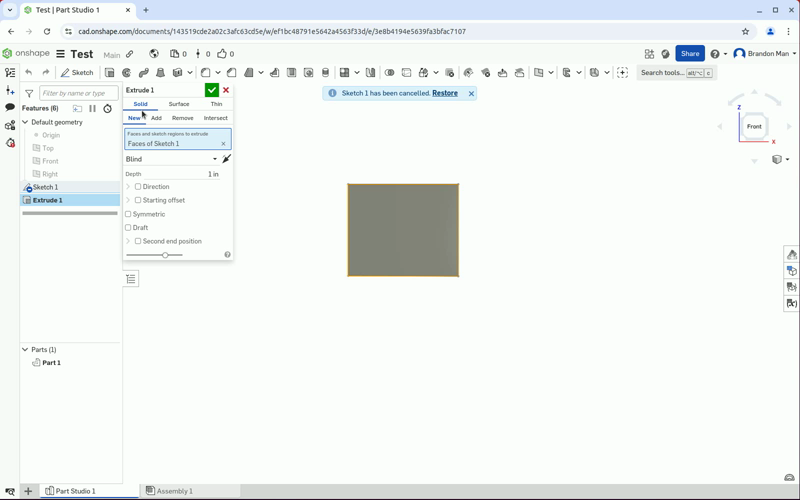
mouse_move(137, 120)
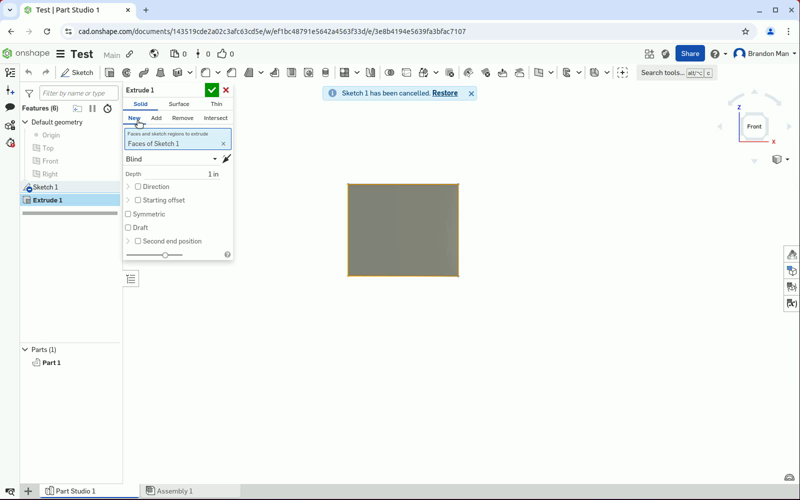
click(137, 120)
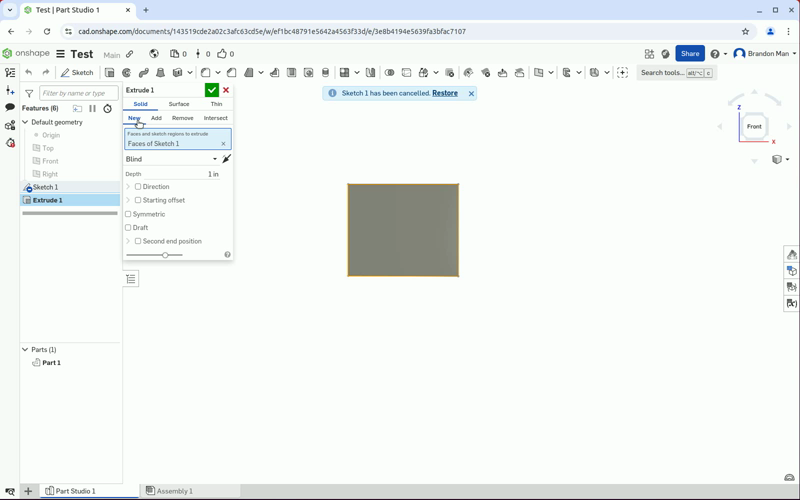
key(tab, 4)
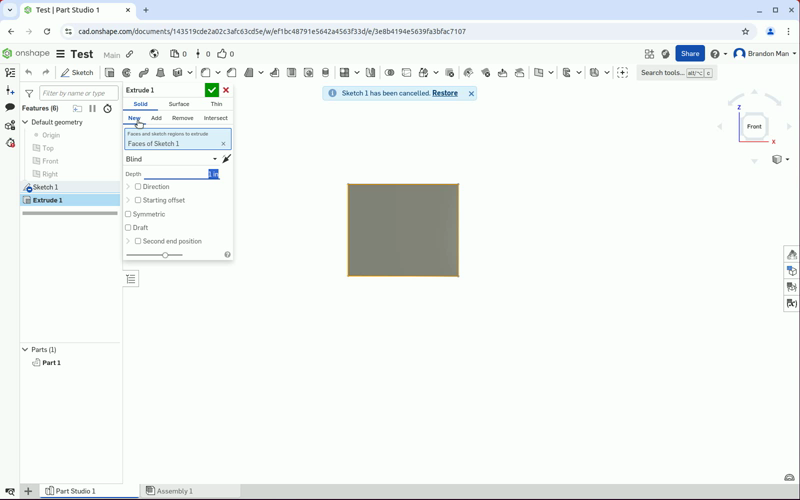
text(15.165)
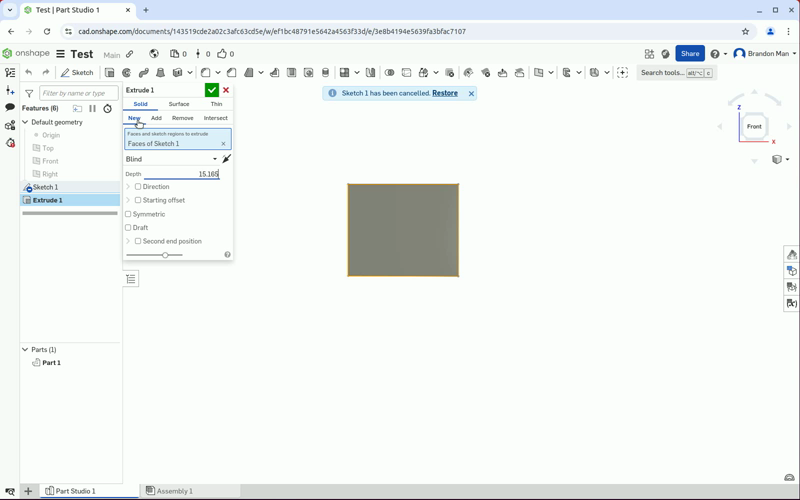
key(enter)
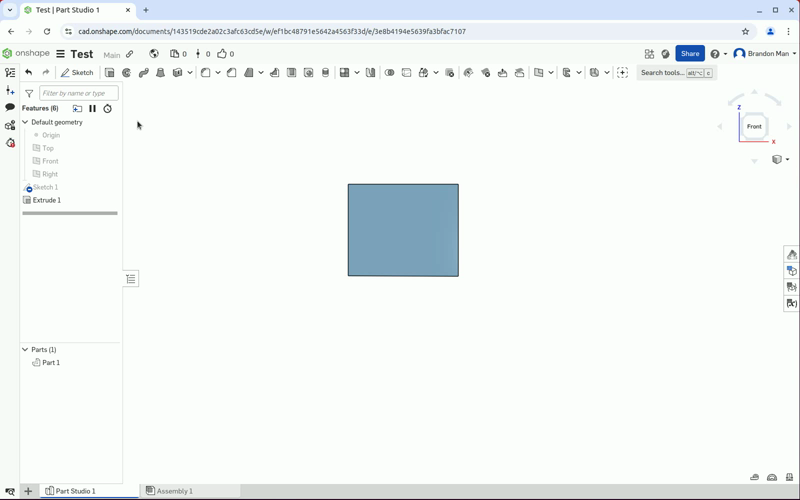
key(shift+h)
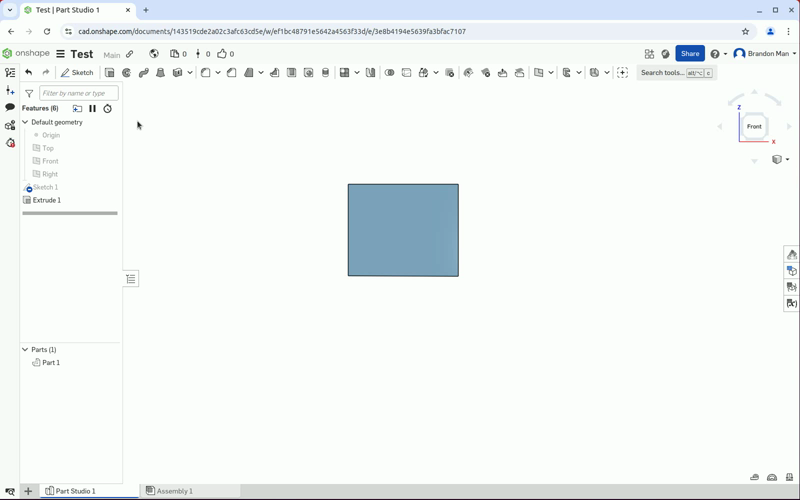
key(shift+h)
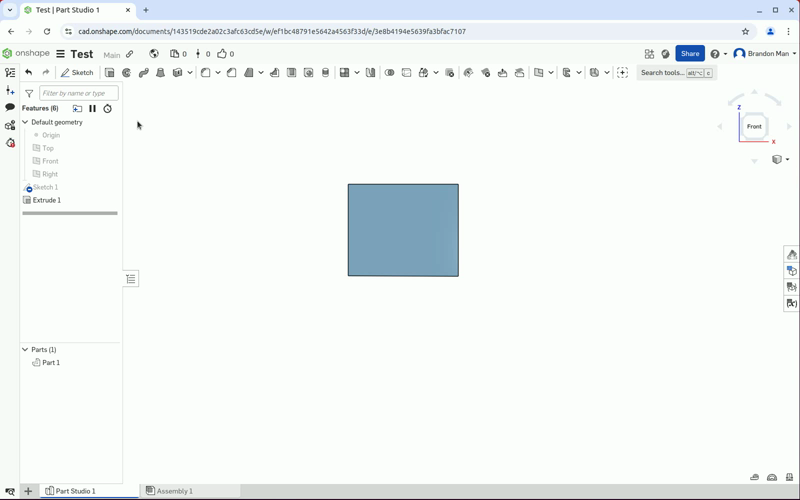
mouse_move(73, 189)
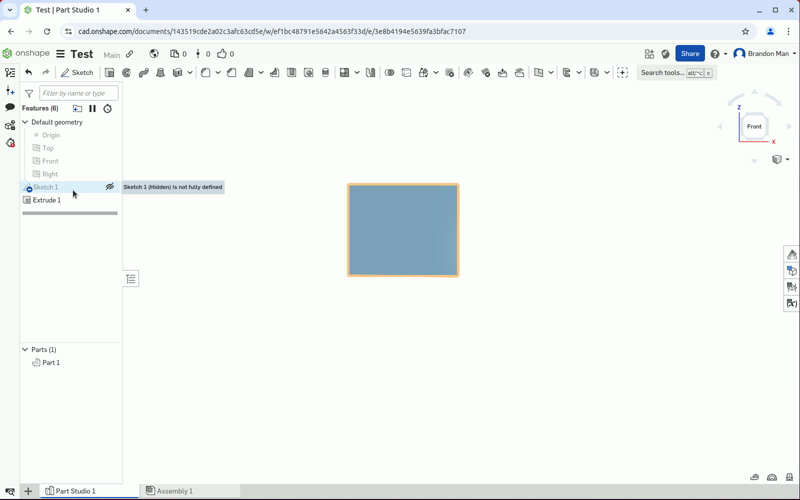
click(73, 189)
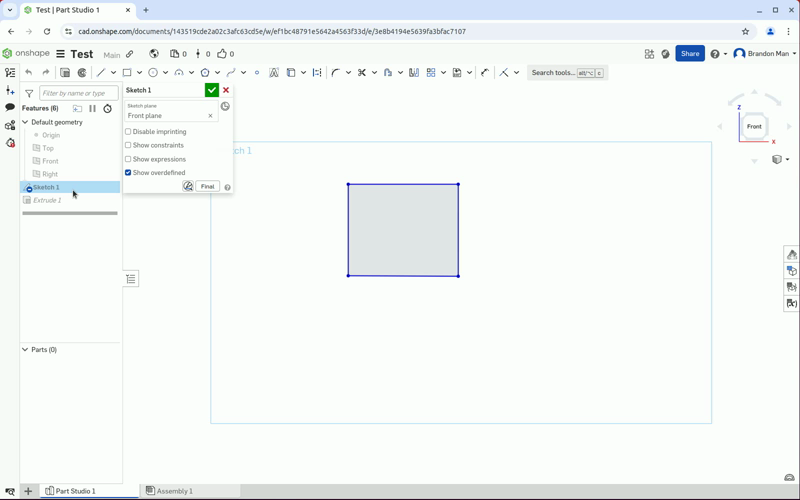
mouse_move(229, 92)
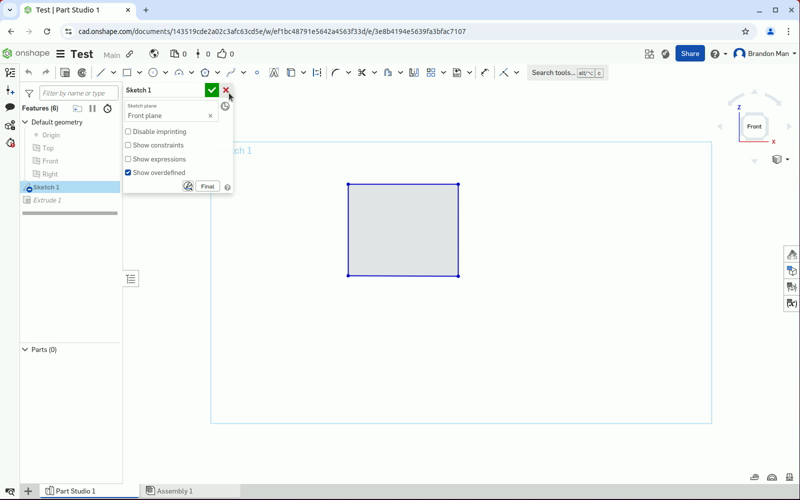
click(229, 92)
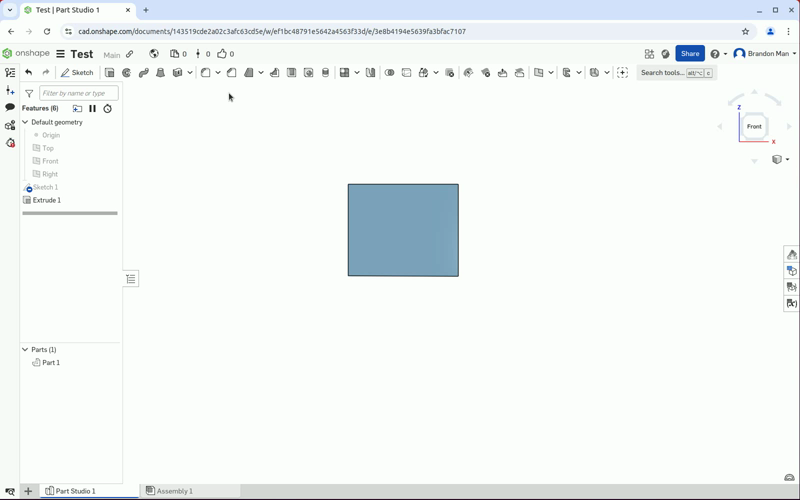
mouse_move(73, 352)
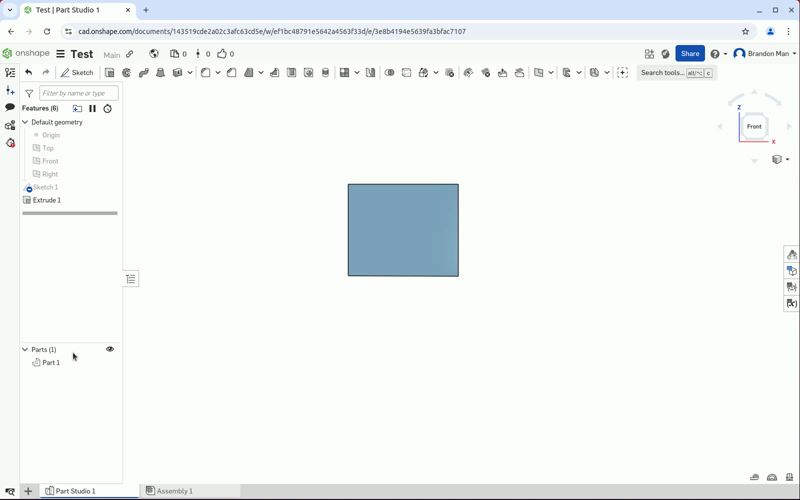
key(y)
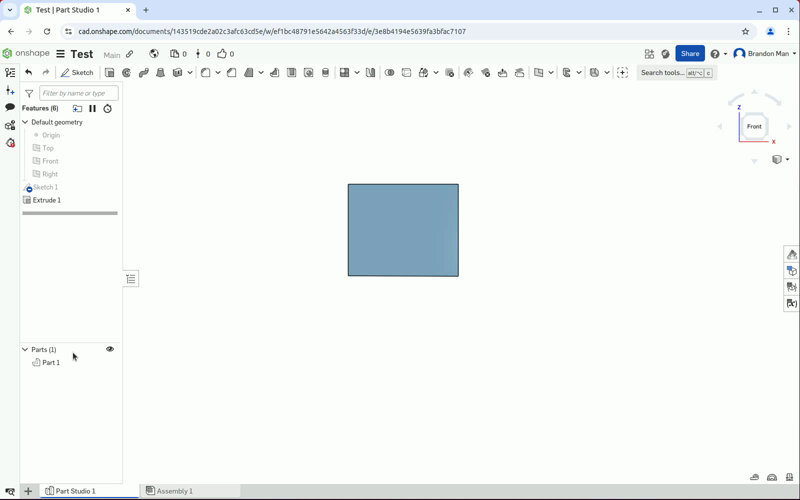
key(shift+p)
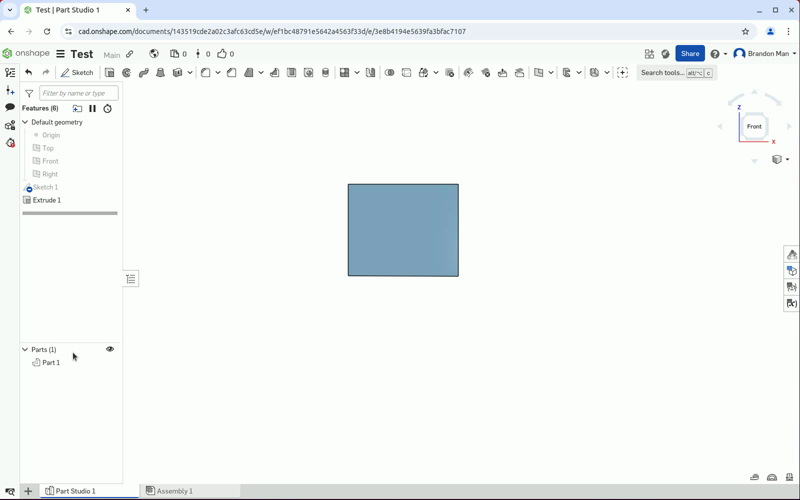
key(space)
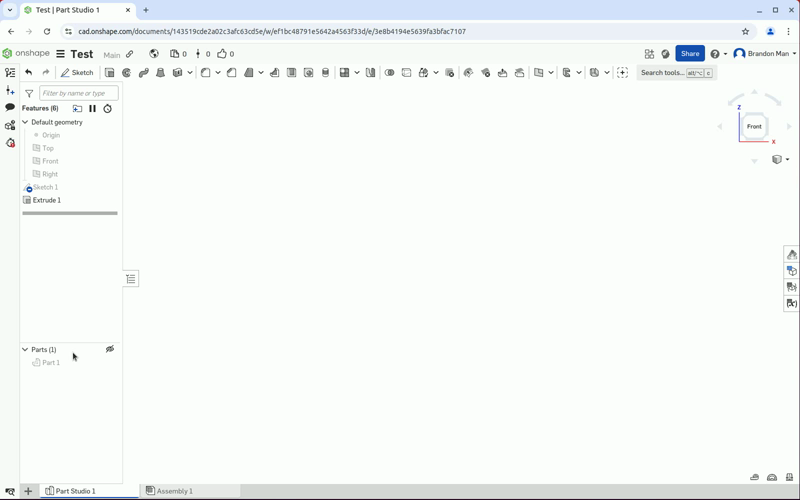
key_down(shift)
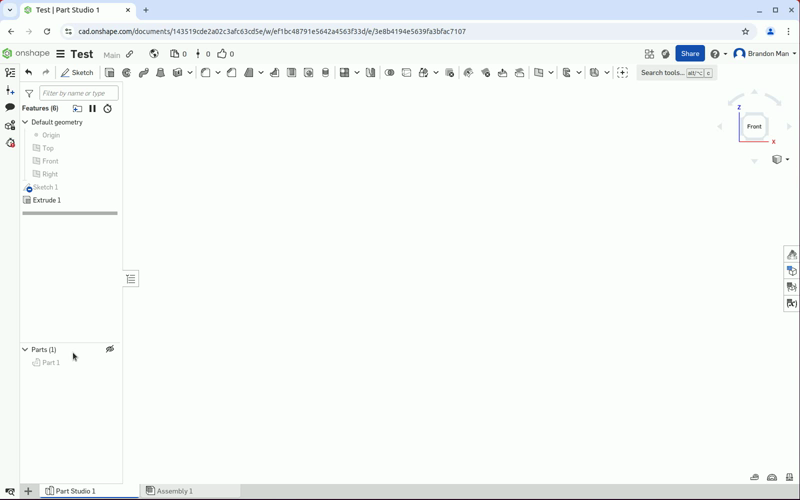
key(left)
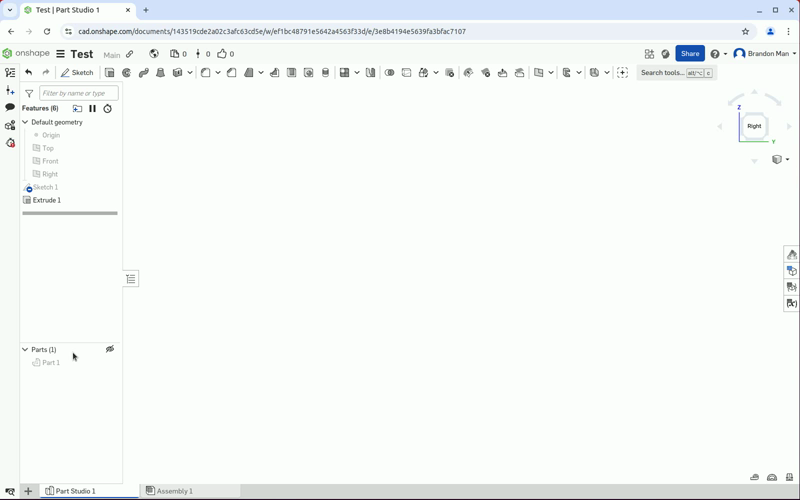
key_up(shift)
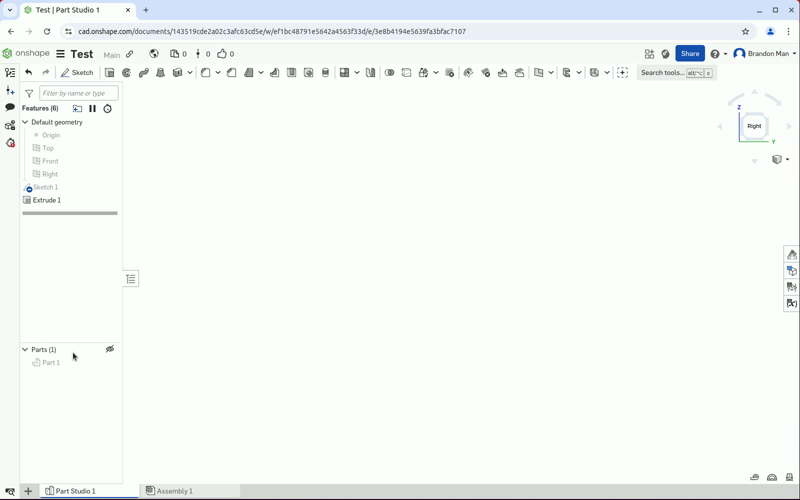
mouse_move(73, 352)
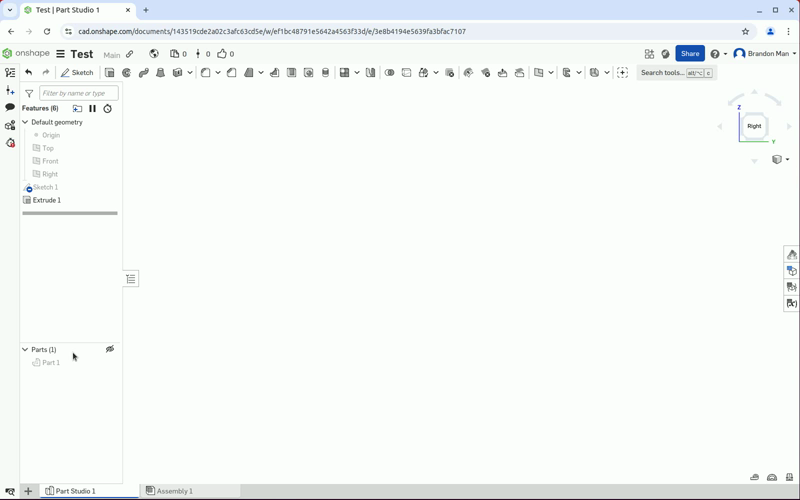
key(shift+y)
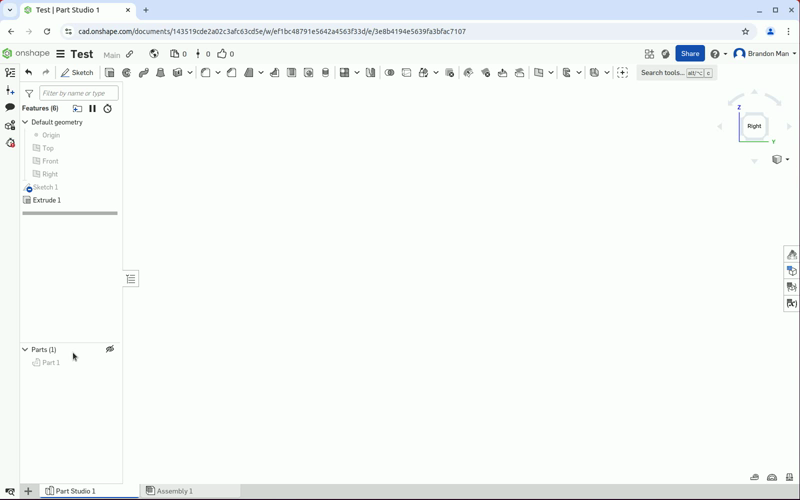
key(shift+s)
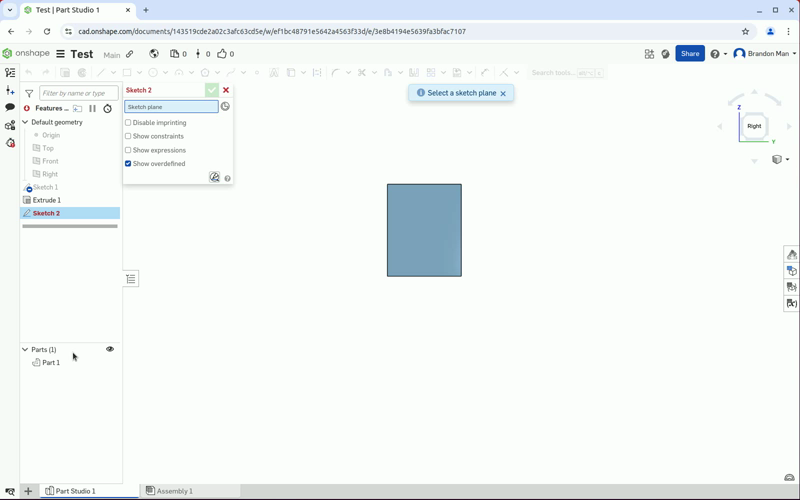
mouse_move(73, 176)
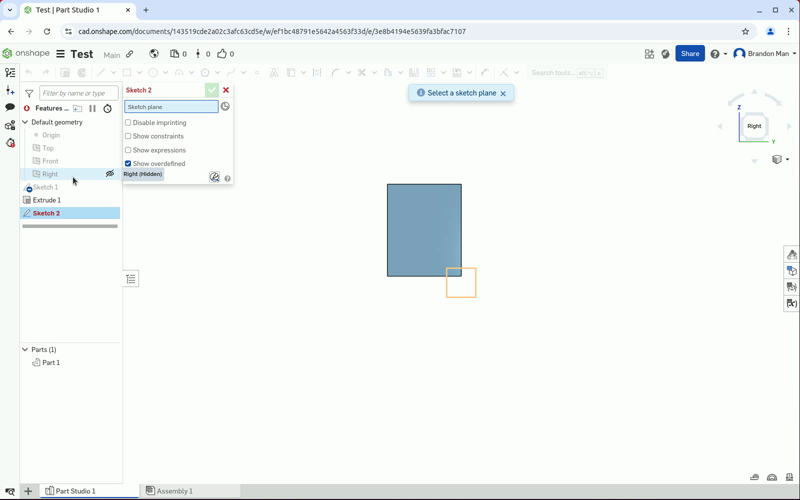
click(73, 176)
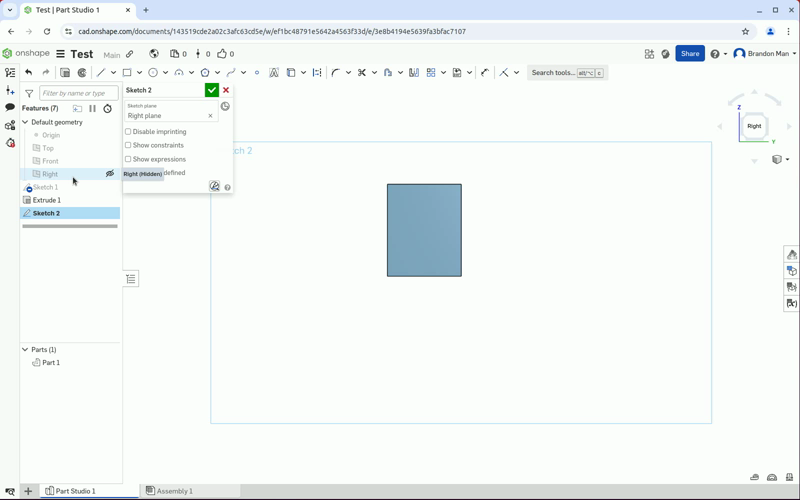
mouse_move(73, 352)
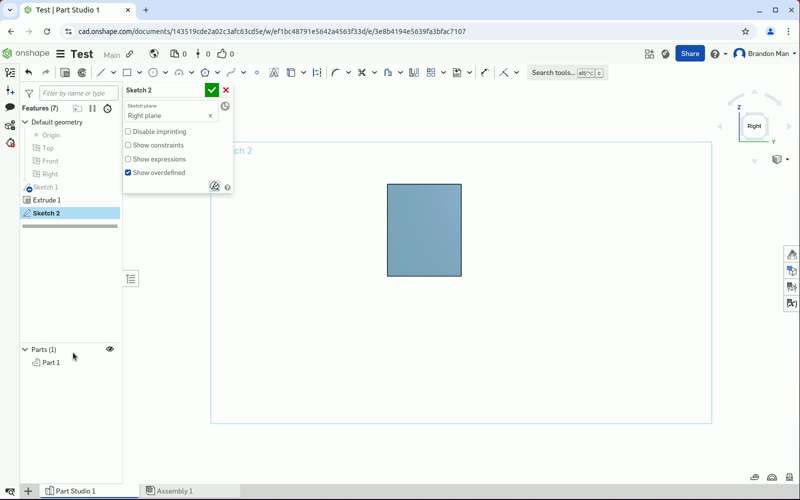
key(y)
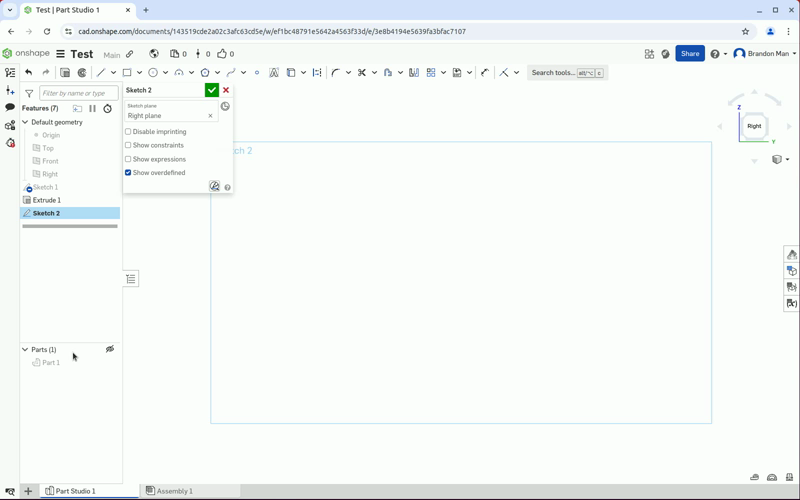
key(l)
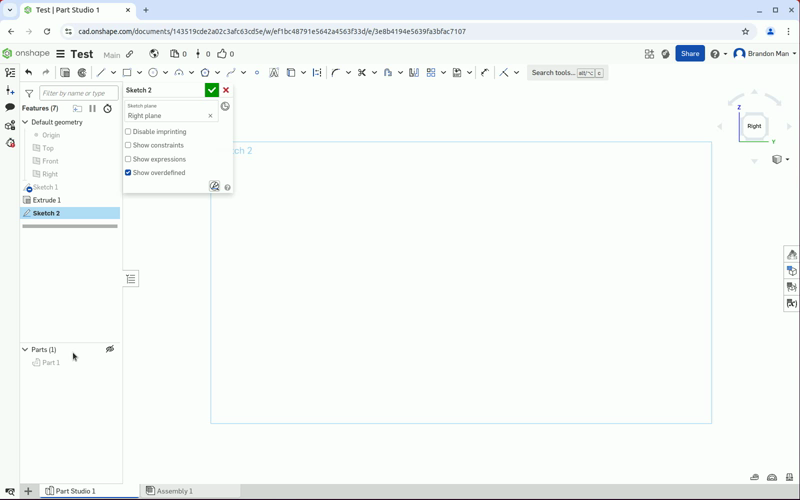
key_down(shift)
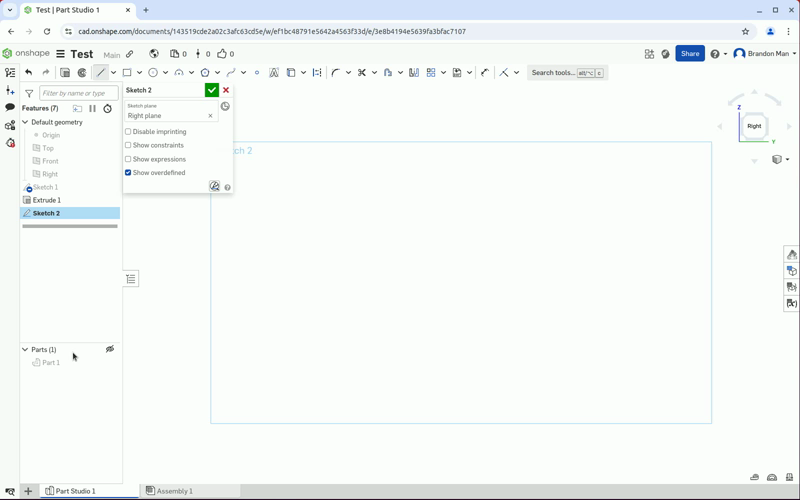
mouse_move(386, 259)
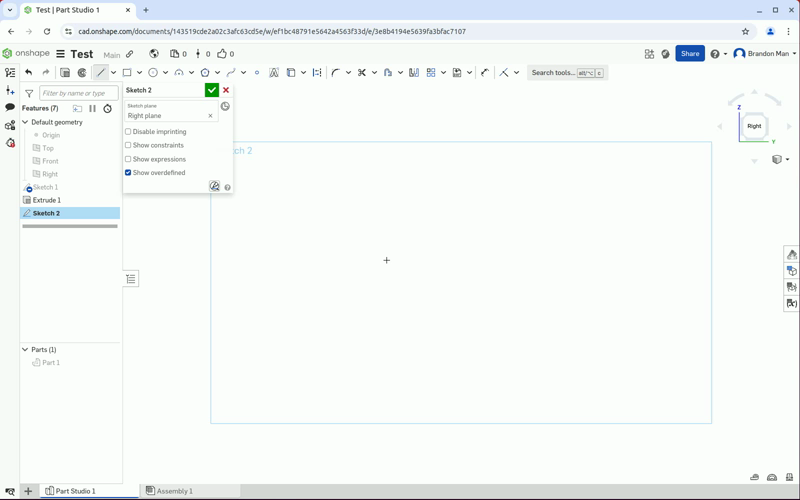
click(386, 259)
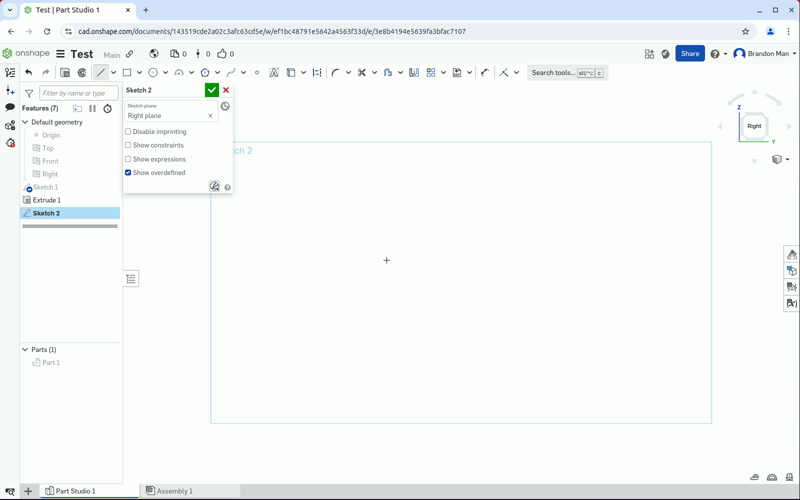
key_up(shift)
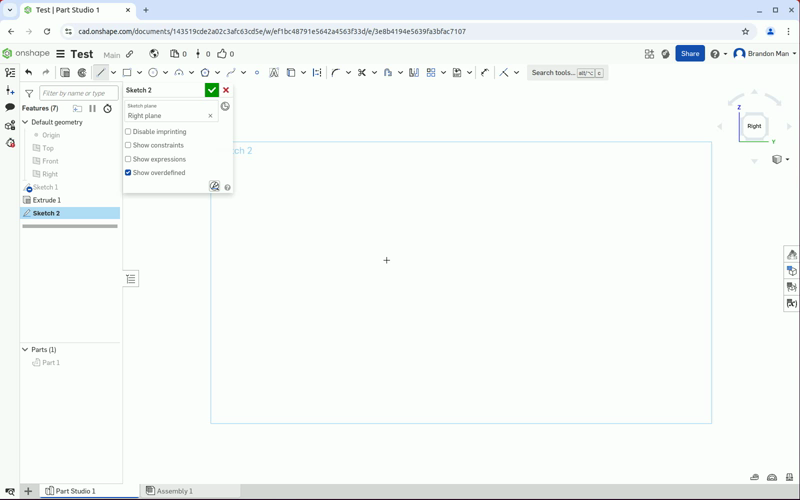
key_down(shift)
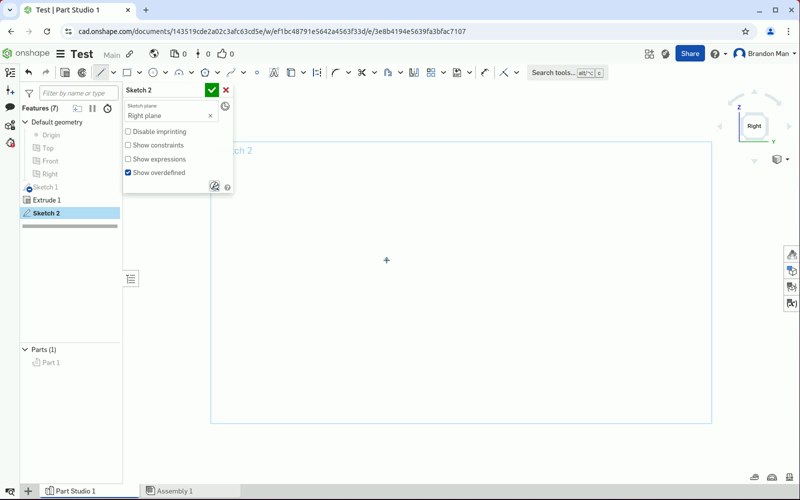
mouse_move(443, 183)
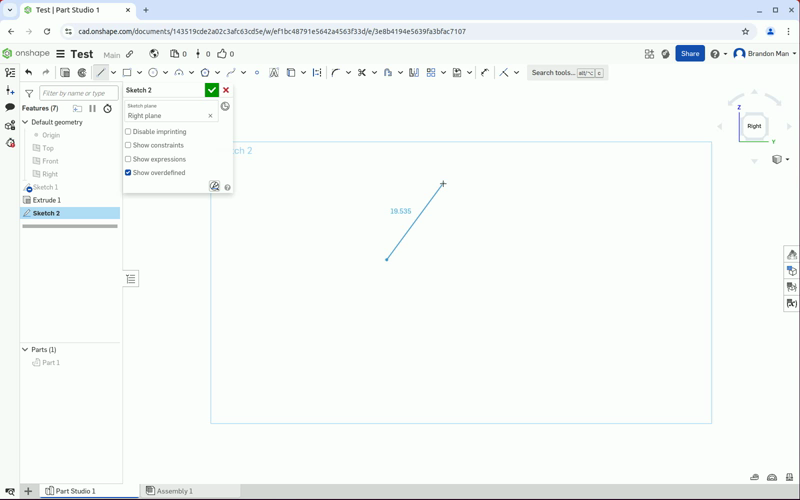
click(443, 183)
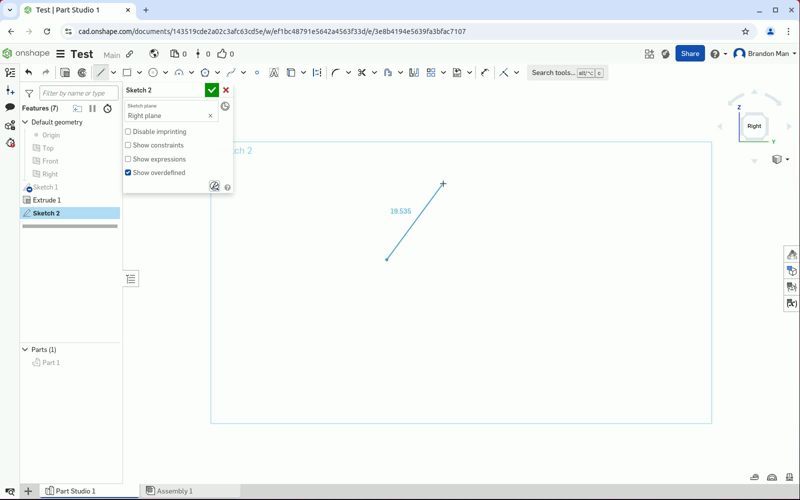
key_up(shift)
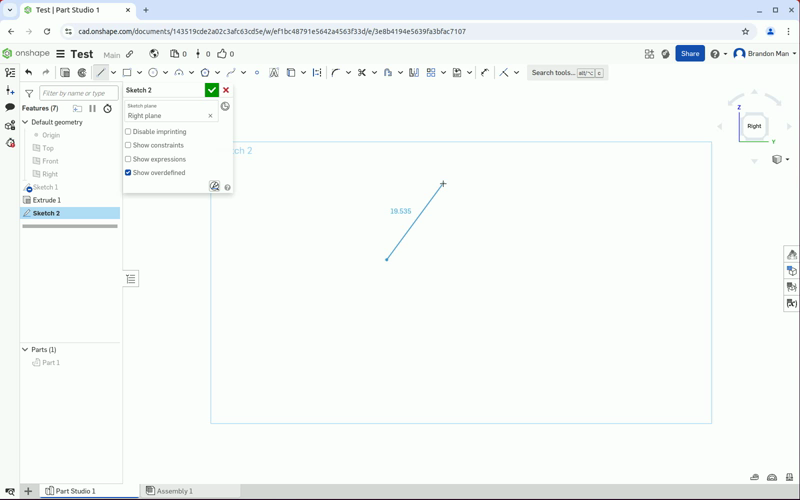
key_down(shift)
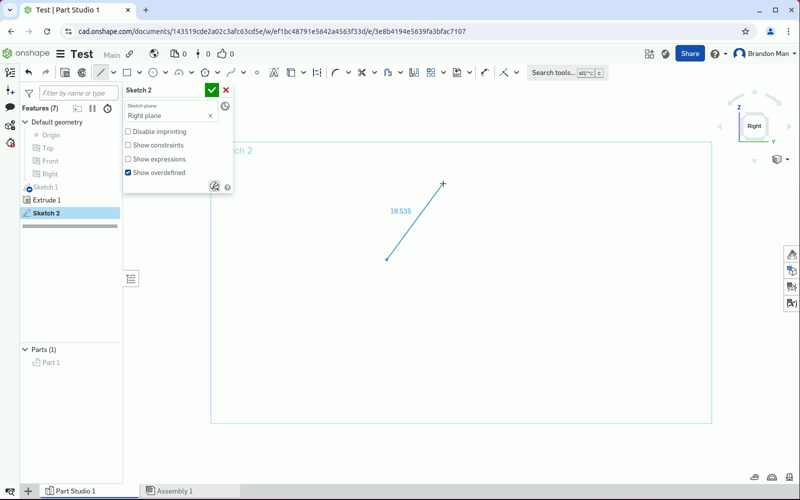
mouse_move(473, 183)
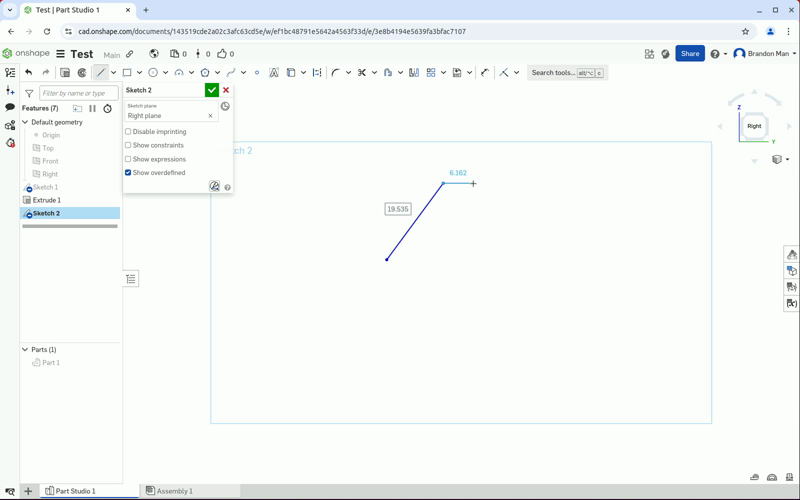
mouse_move(386, 183)
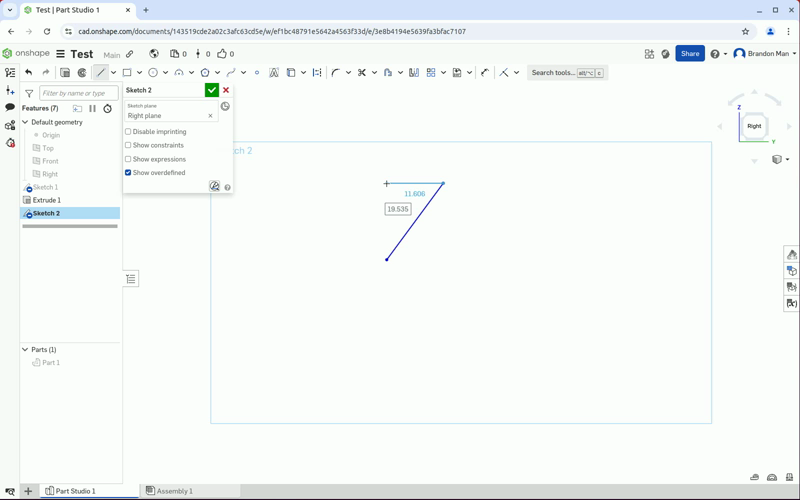
click(386, 183)
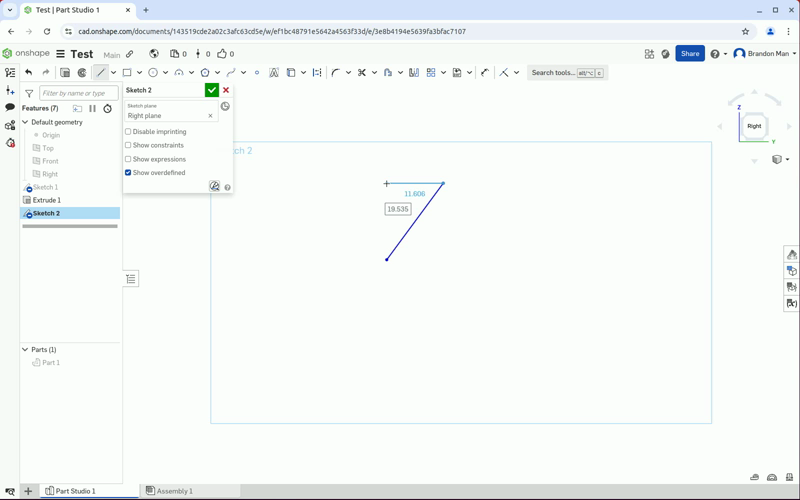
key_up(shift)
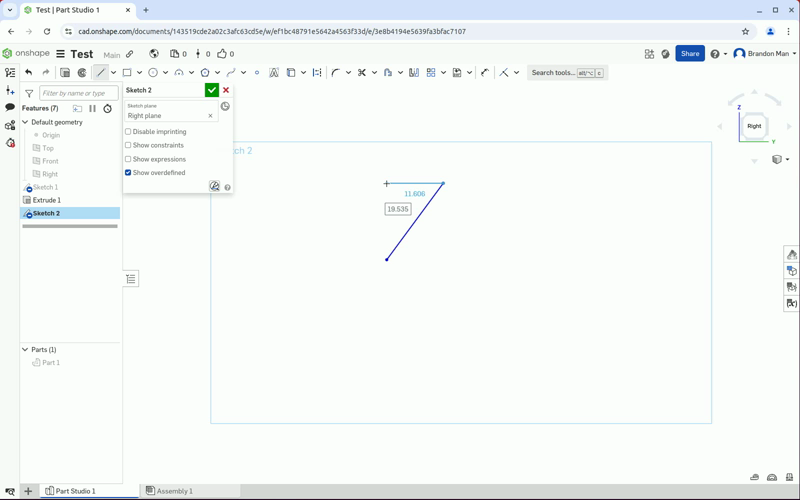
key_down(shift)
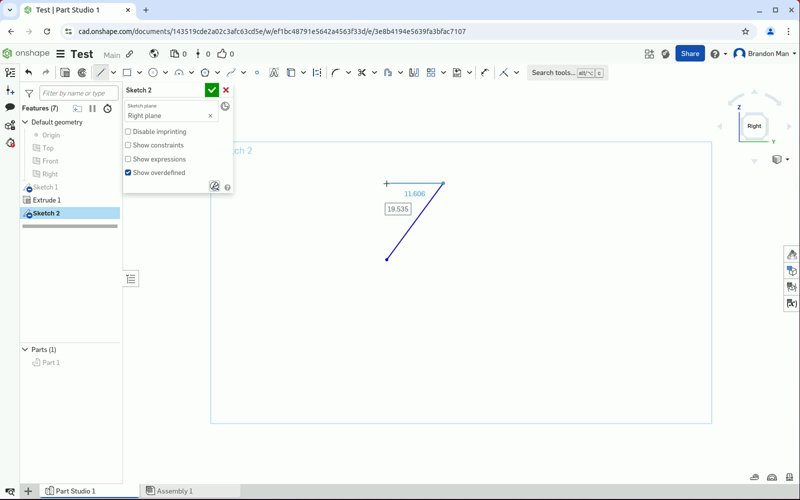
mouse_move(386, 259)
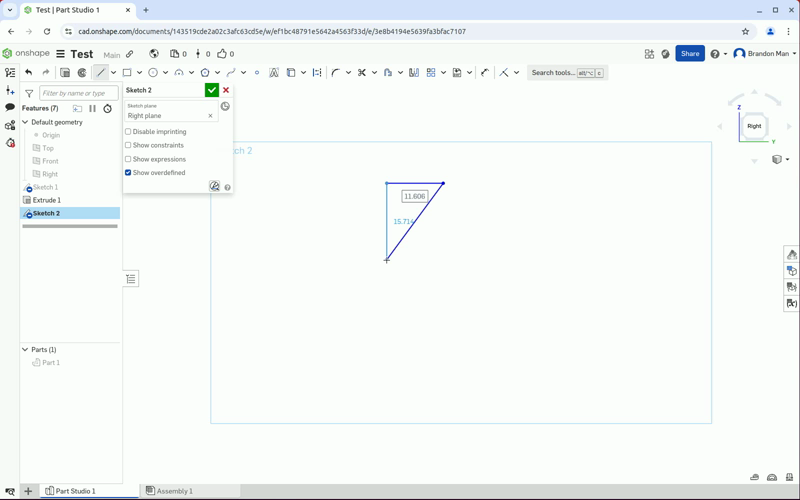
key_up(shift)
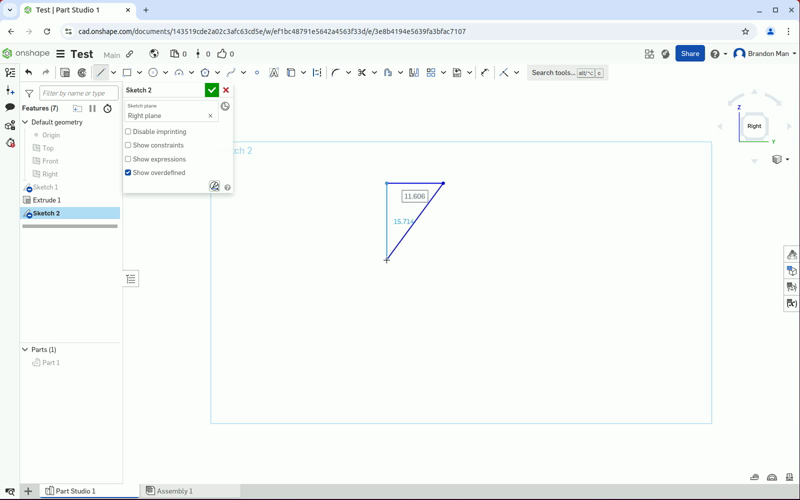
click(386, 259)
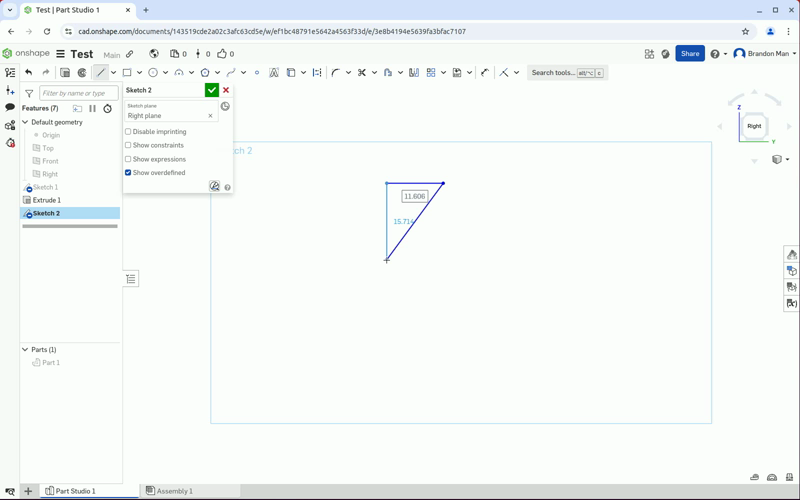
key(esc)
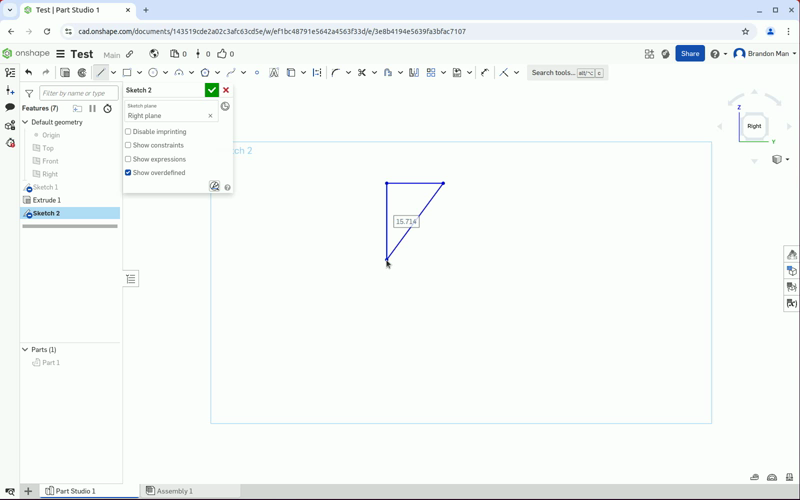
mouse_move(415, 213)
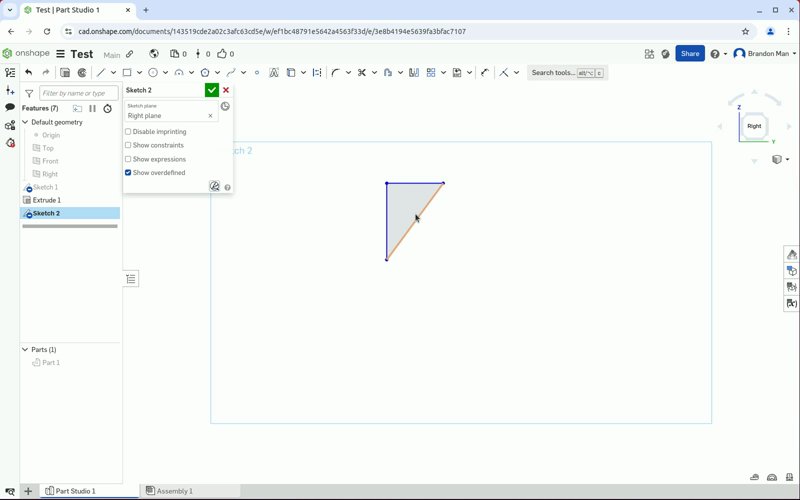
click(415, 213)
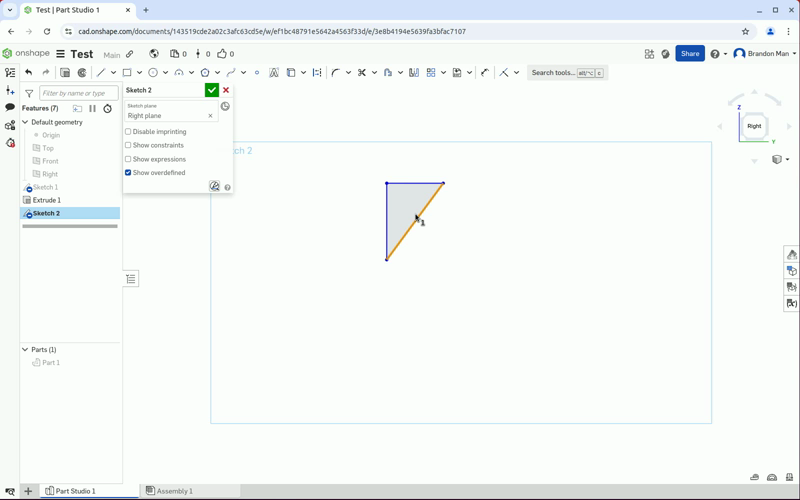
mouse_move(73, 352)
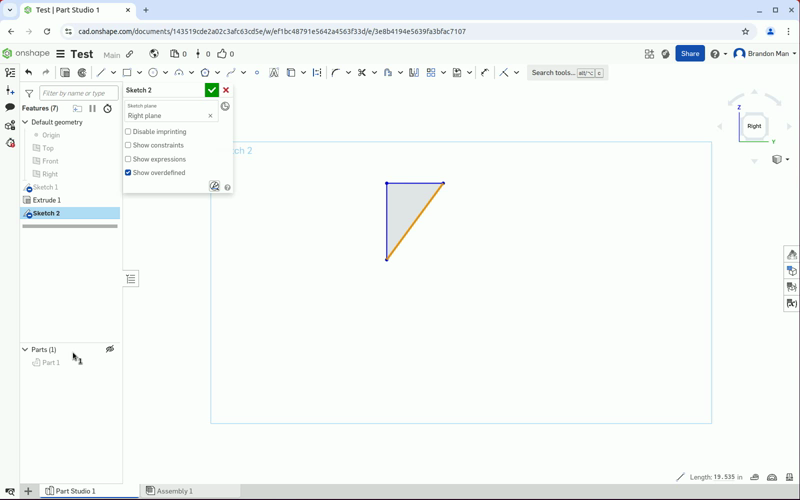
key(shift+y)
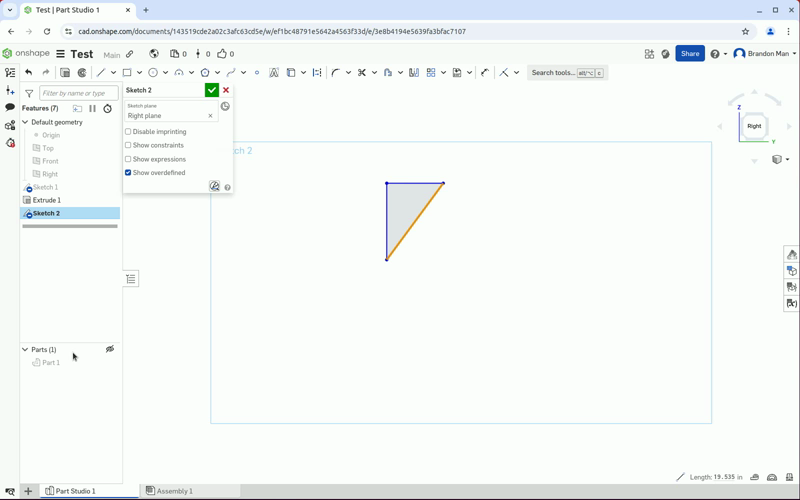
key(shift+e)
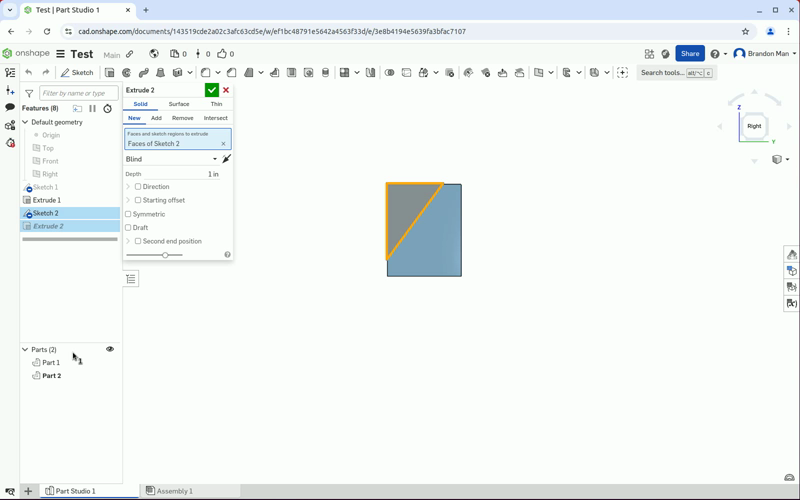
mouse_move(143, 106)
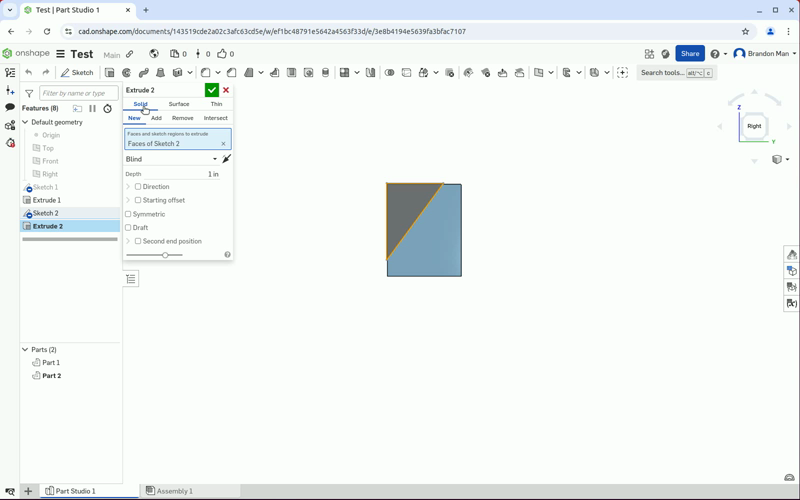
click(143, 106)
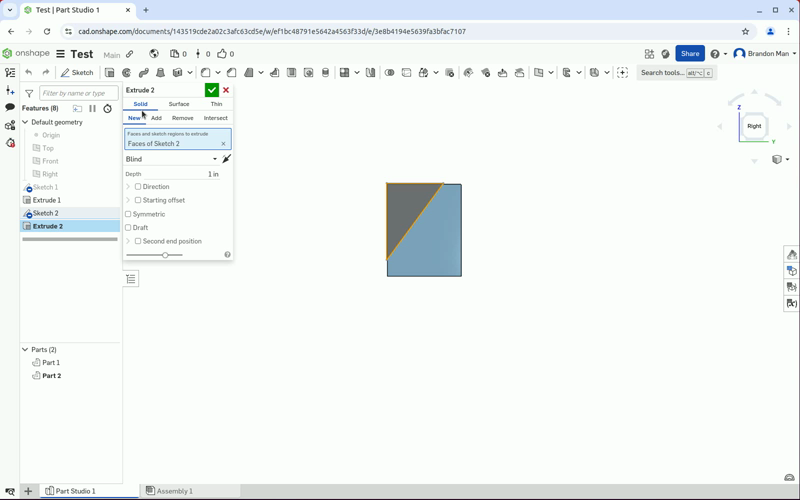
mouse_move(137, 120)
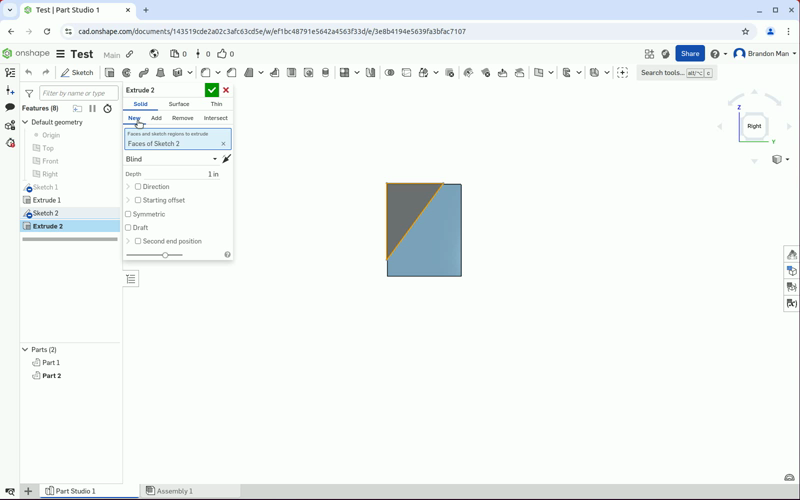
click(137, 120)
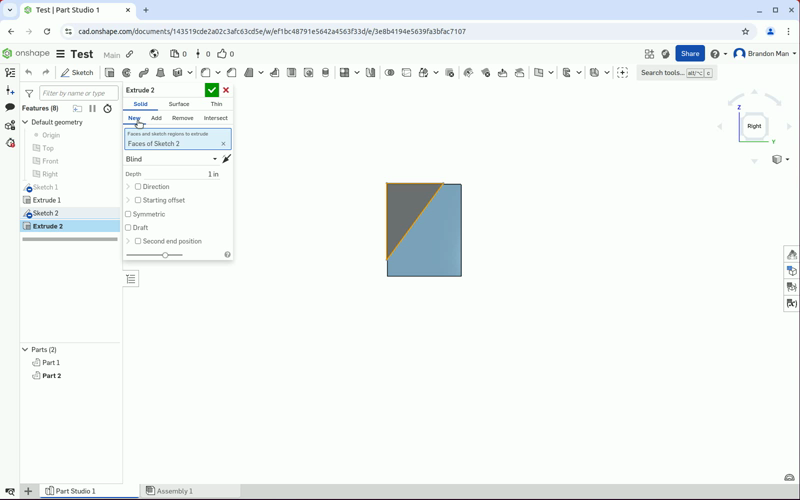
key(tab, 4)
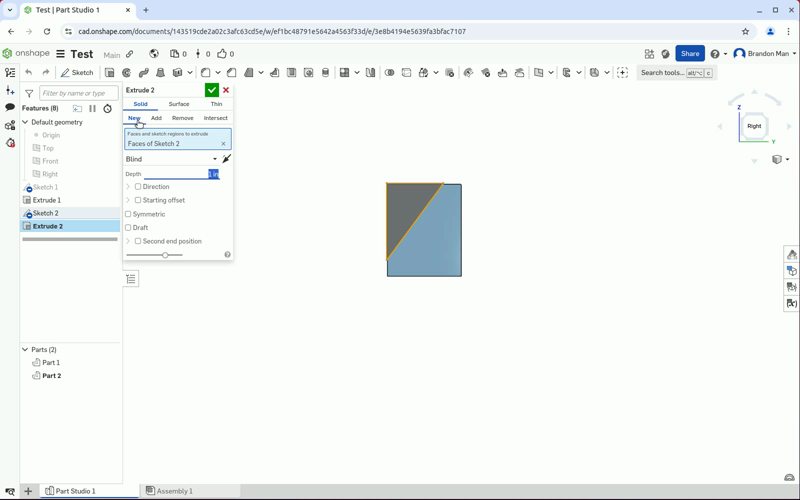
text(-15.165)
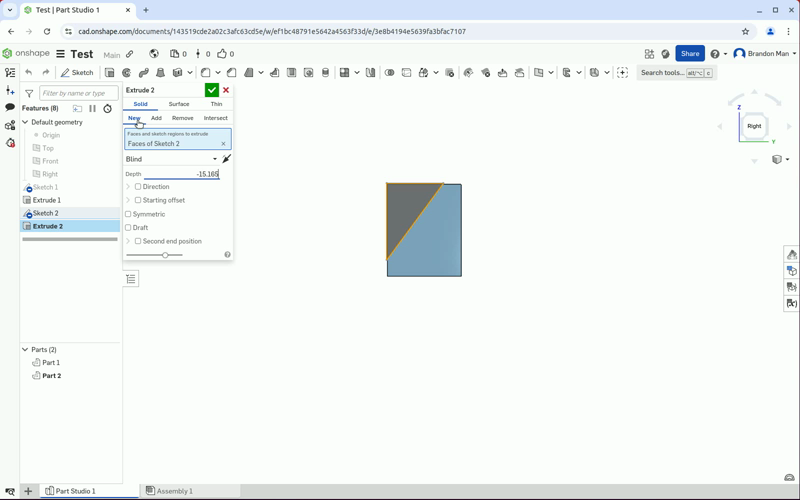
key(enter)
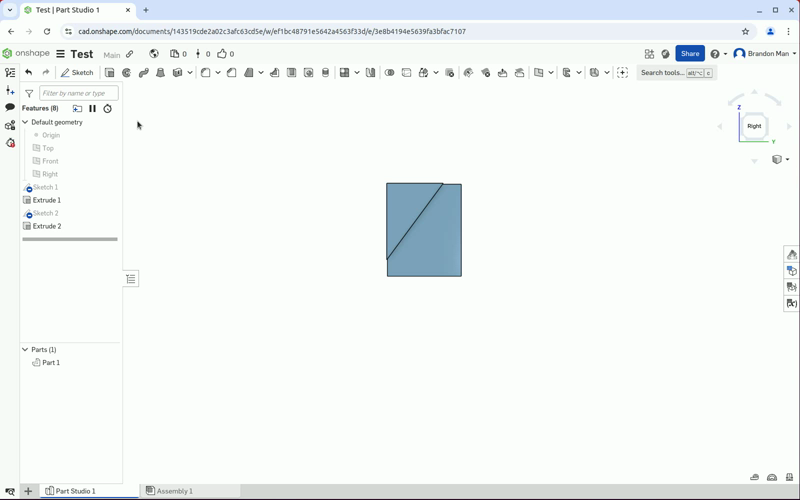
key(shift+h)
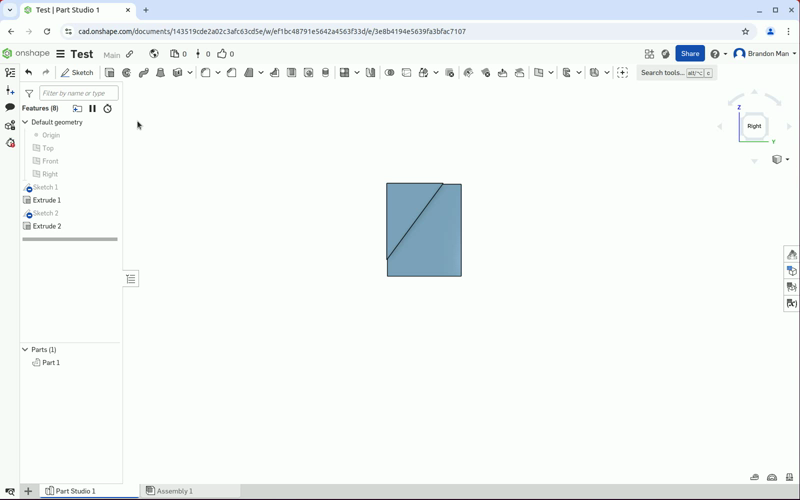
key(shift+h)
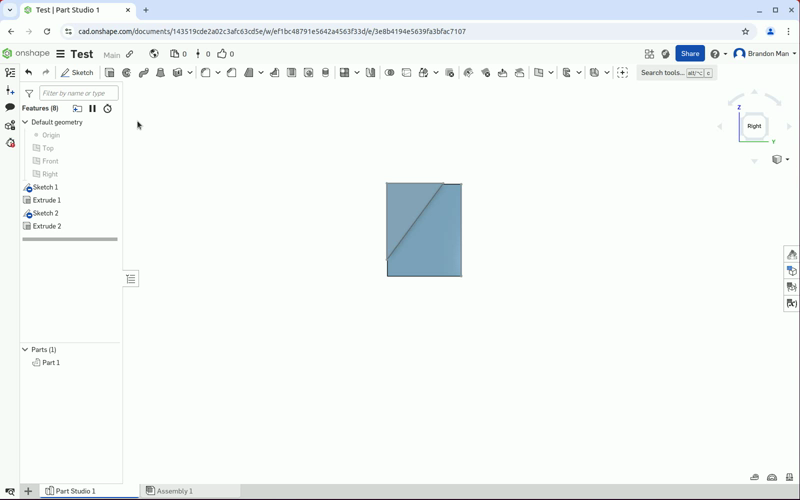
key(shift+7)
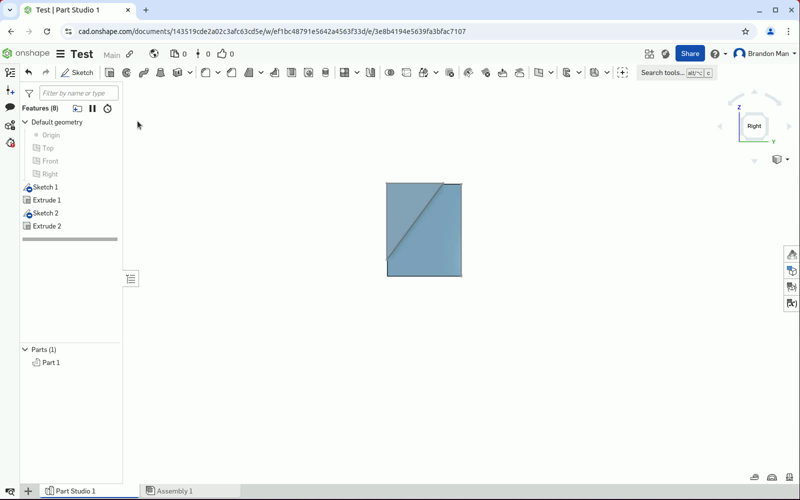
key(right, 2)
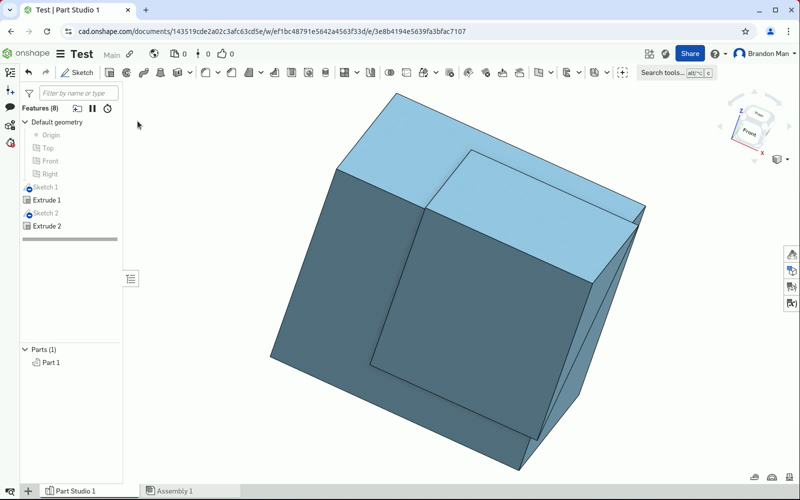
key(down, 2)
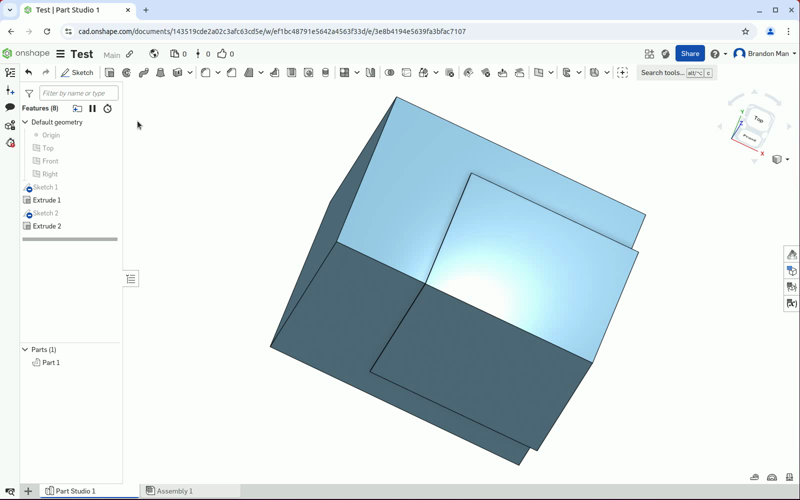
key(up, 2)
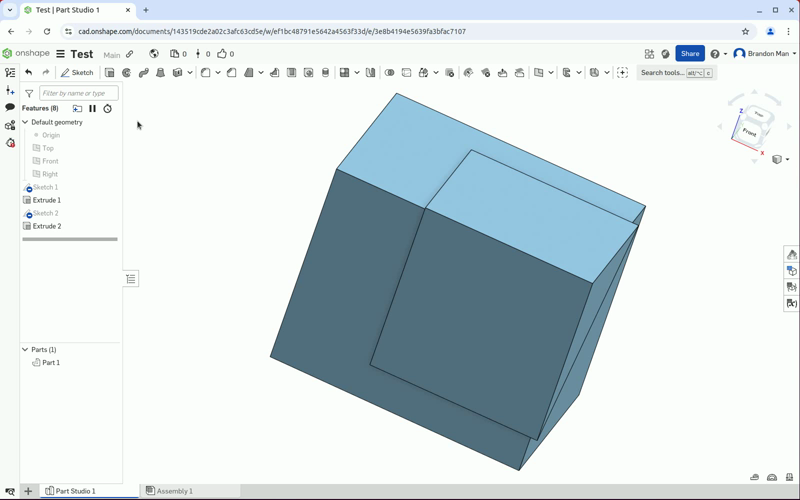
key(left, 2)
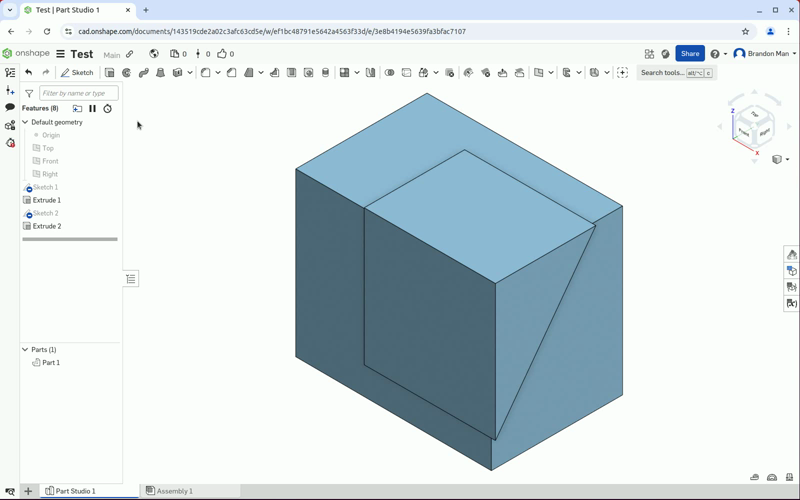
mouse_move(73, 189)
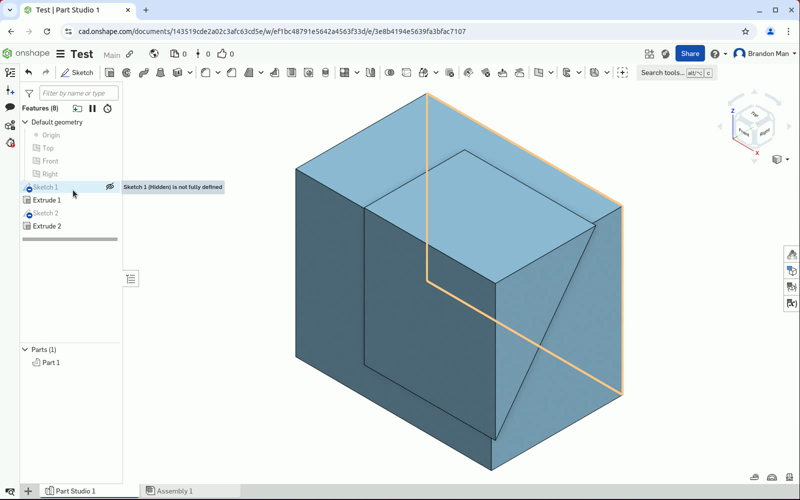
click(73, 189)